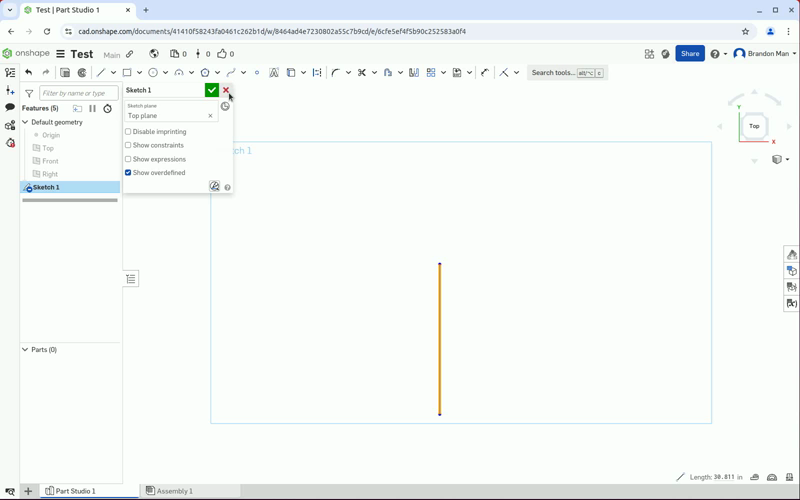
key(shift+h)
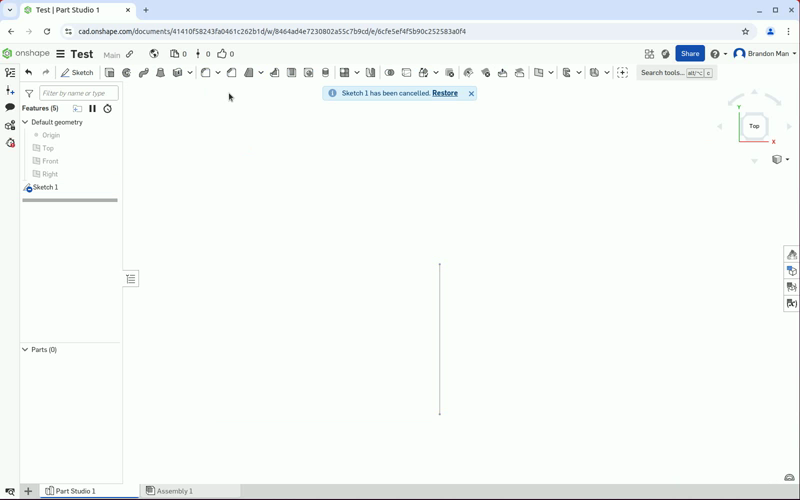
key(shift+s)
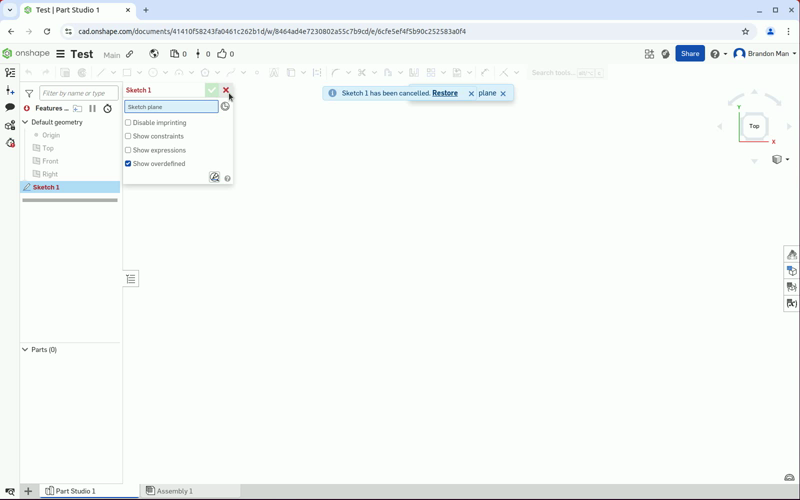
mouse_move(73, 150)
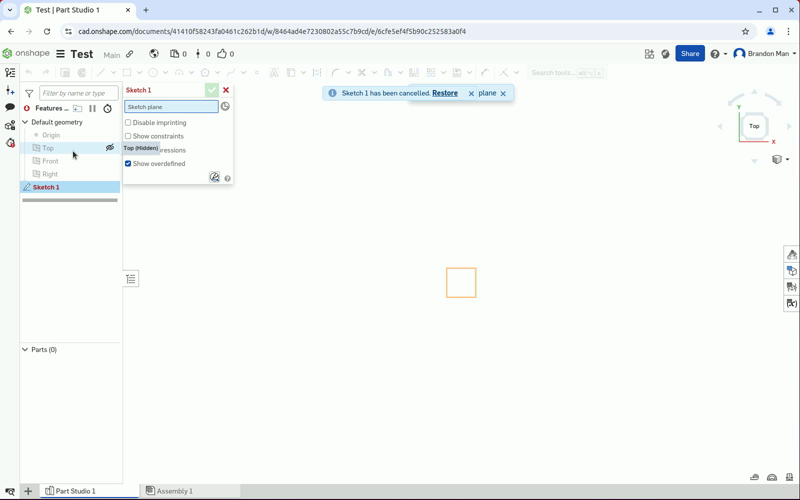
click(73, 150)
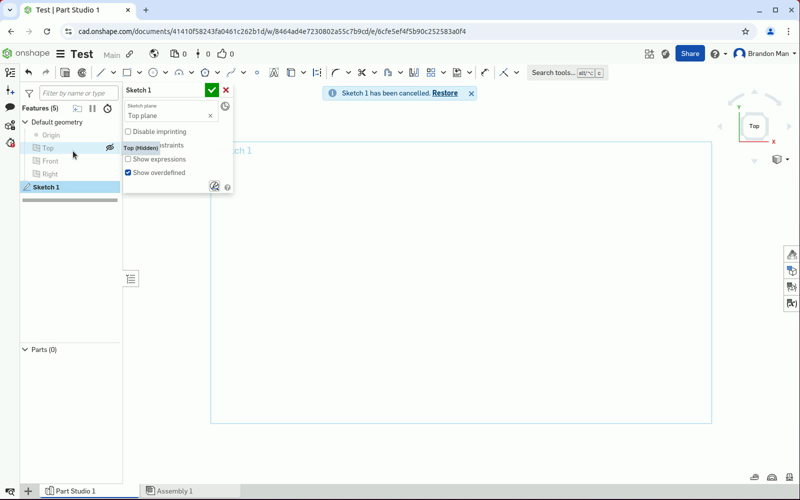
mouse_move(73, 352)
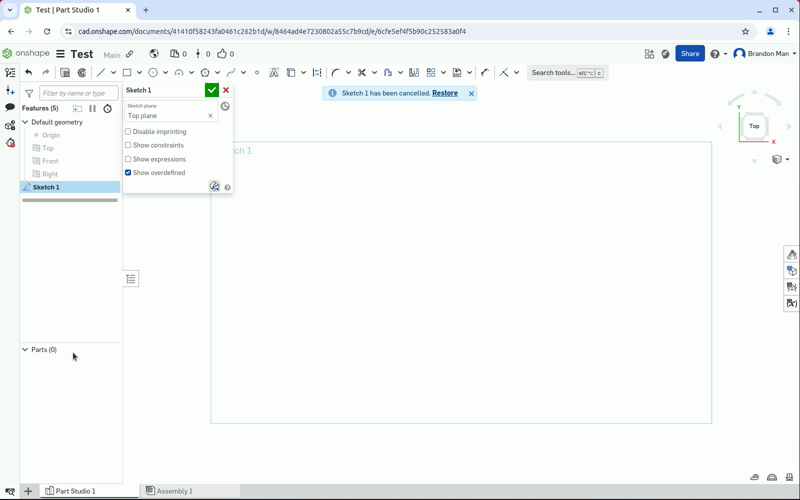
key(y)
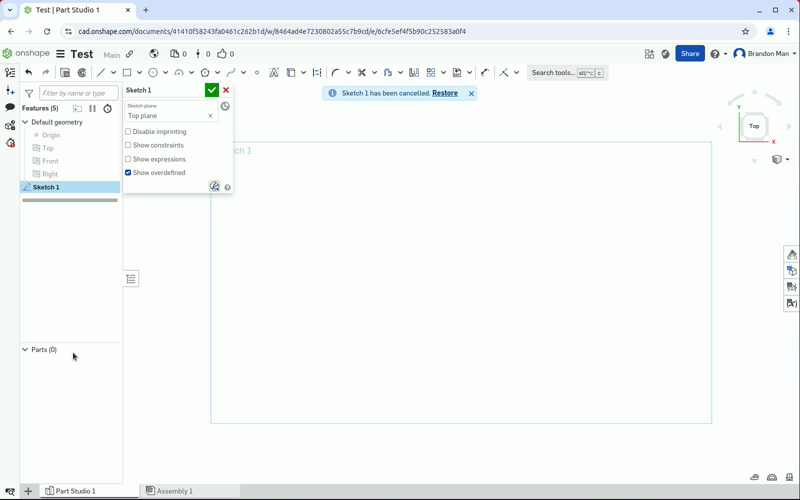
key(l)
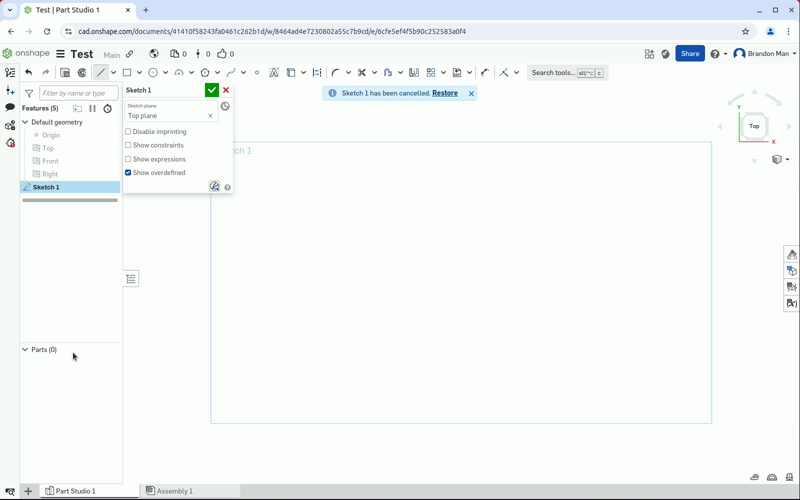
key_down(shift)
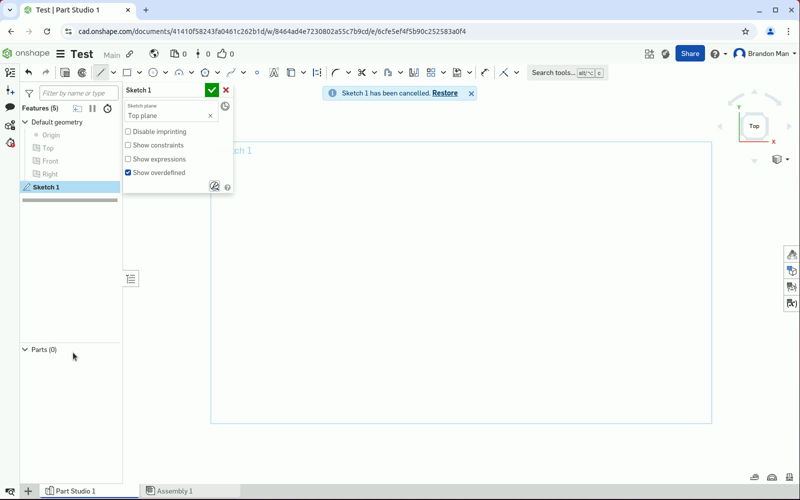
mouse_move(404, 339)
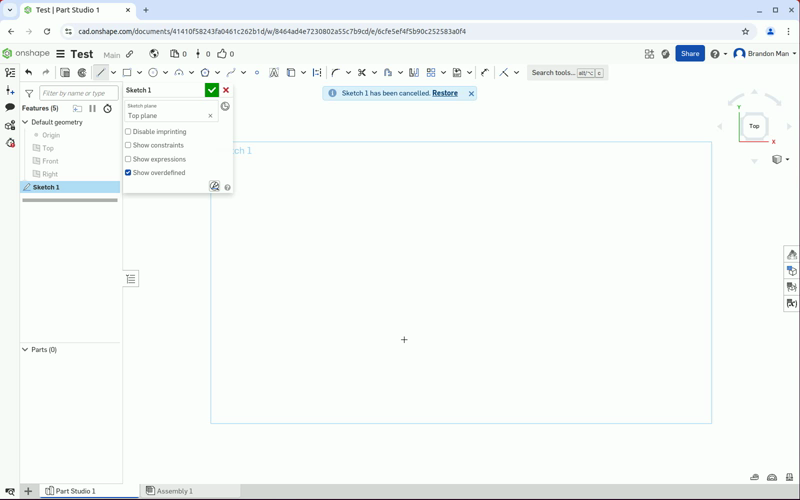
click(404, 339)
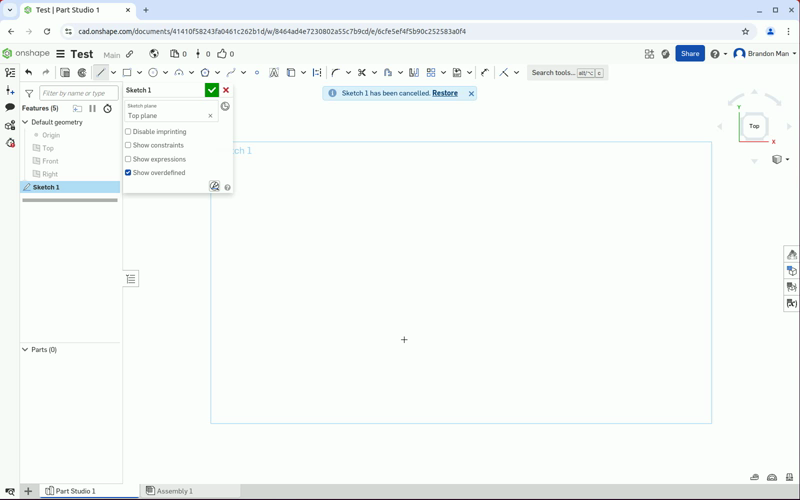
key_up(shift)
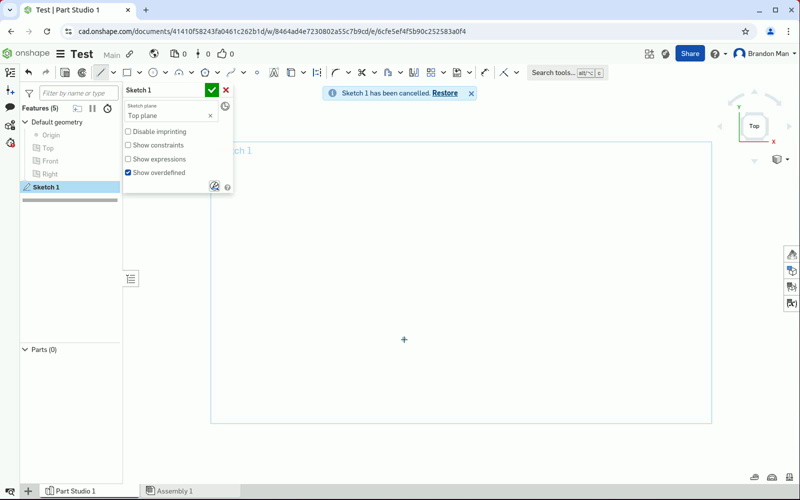
key_down(shift)
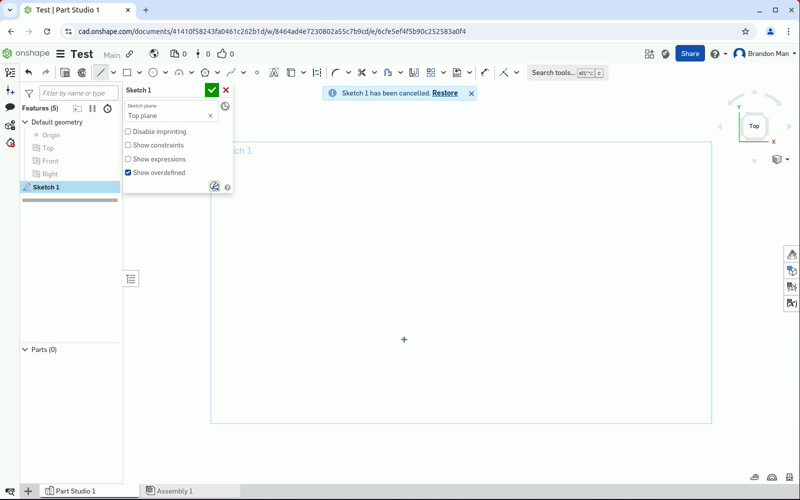
mouse_move(516, 339)
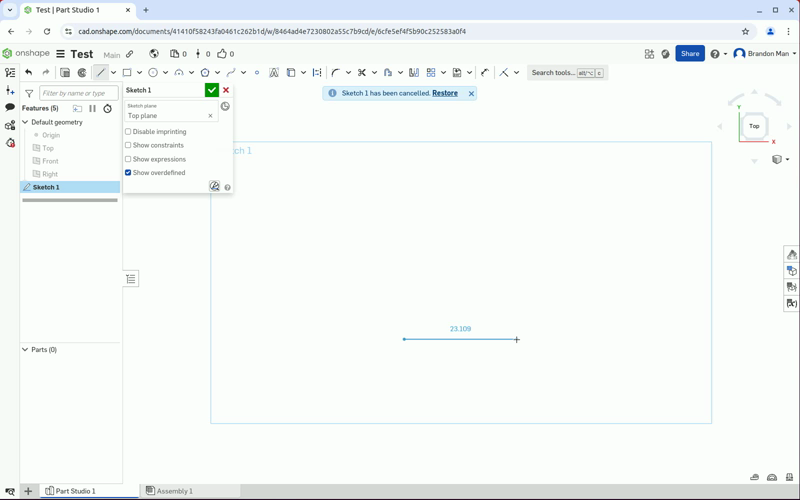
click(516, 339)
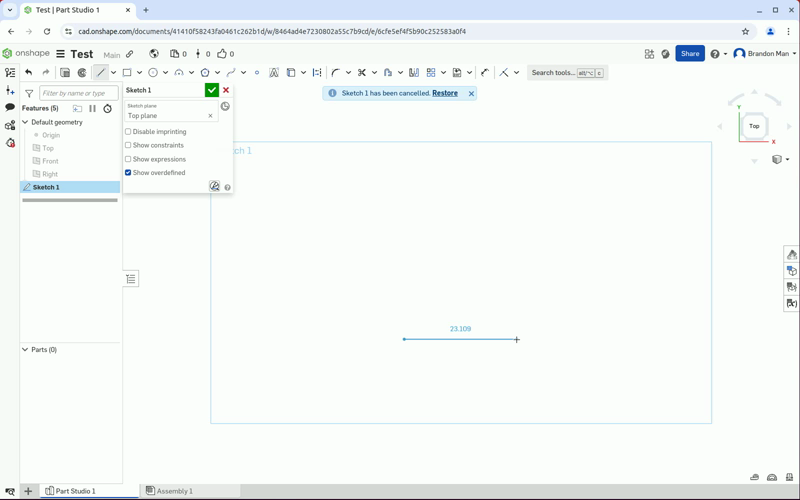
key_up(shift)
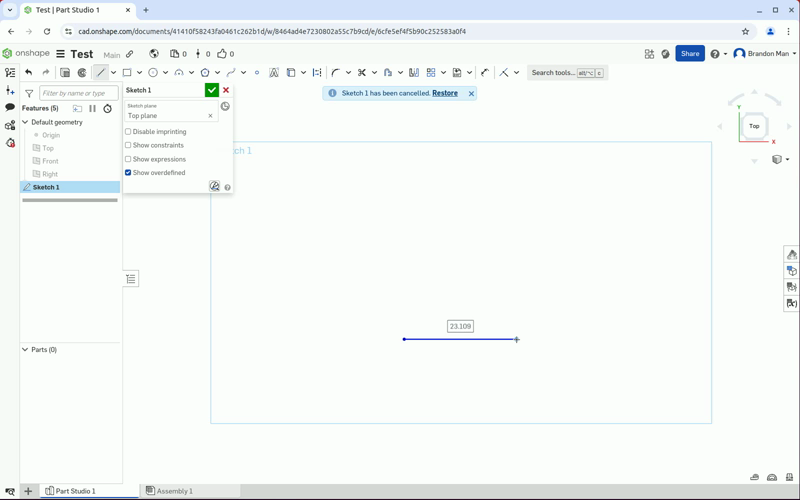
key_down(shift)
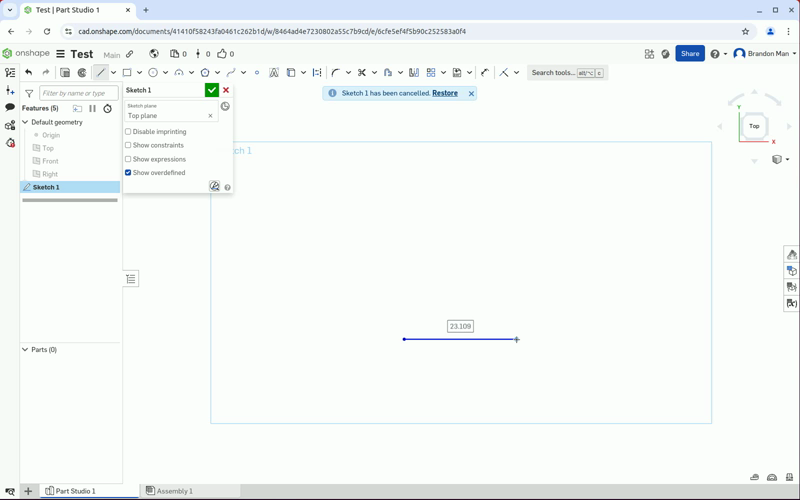
mouse_move(516, 226)
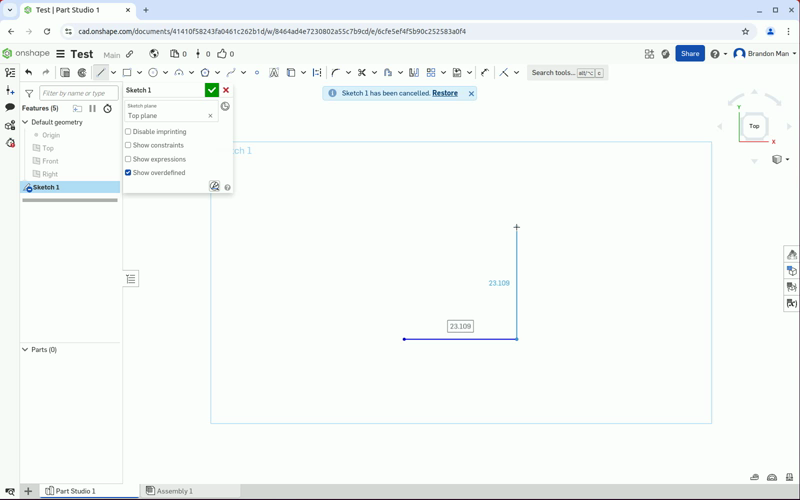
click(516, 226)
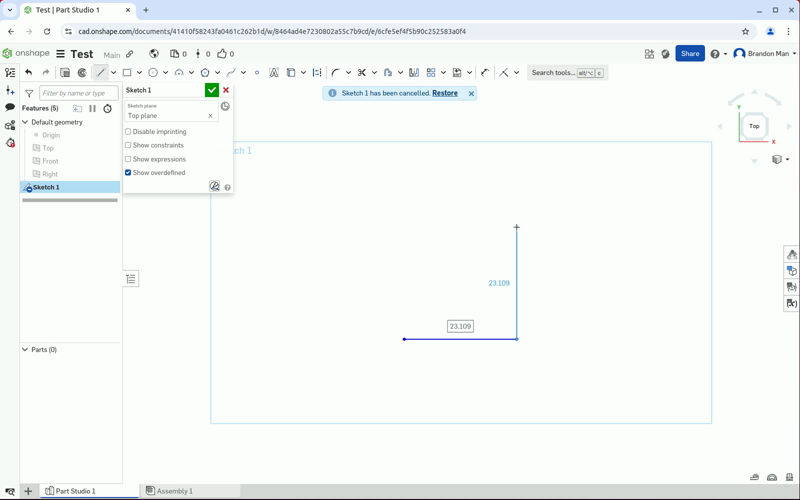
key_up(shift)
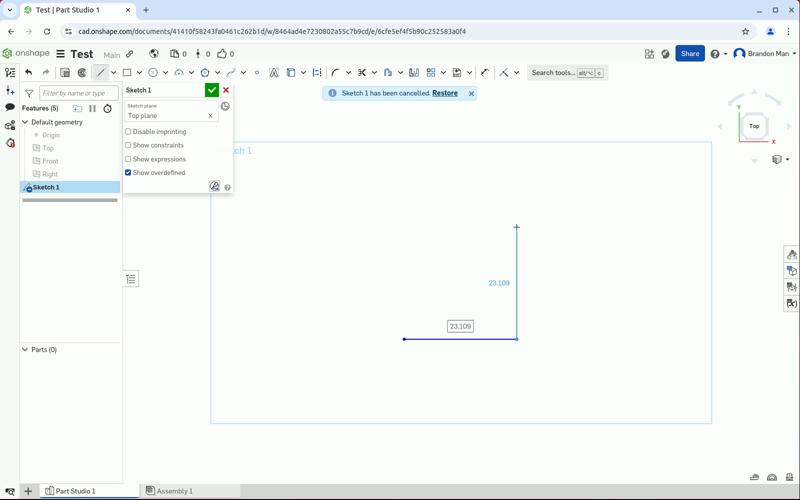
key_down(shift)
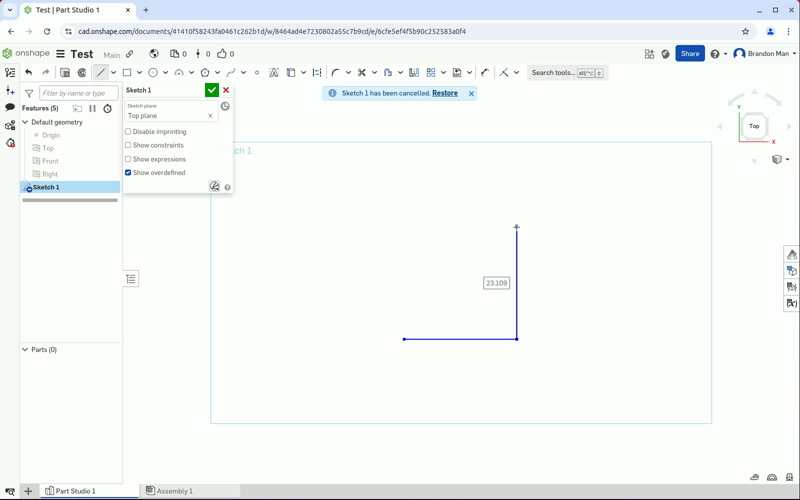
mouse_move(404, 226)
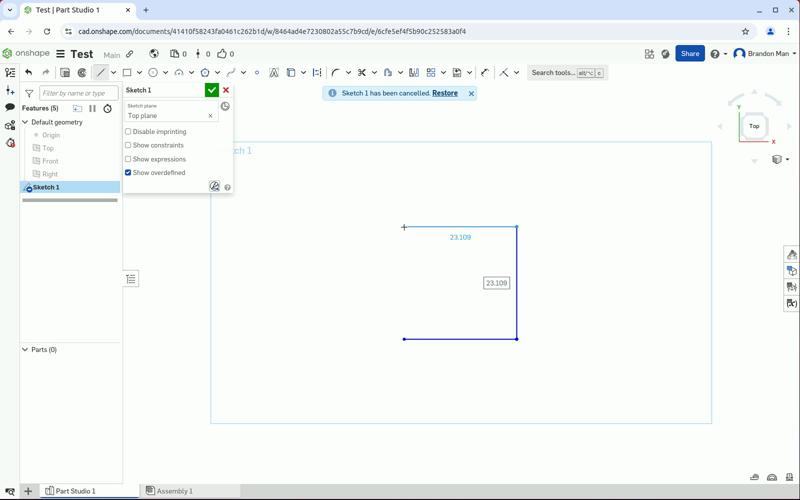
click(404, 226)
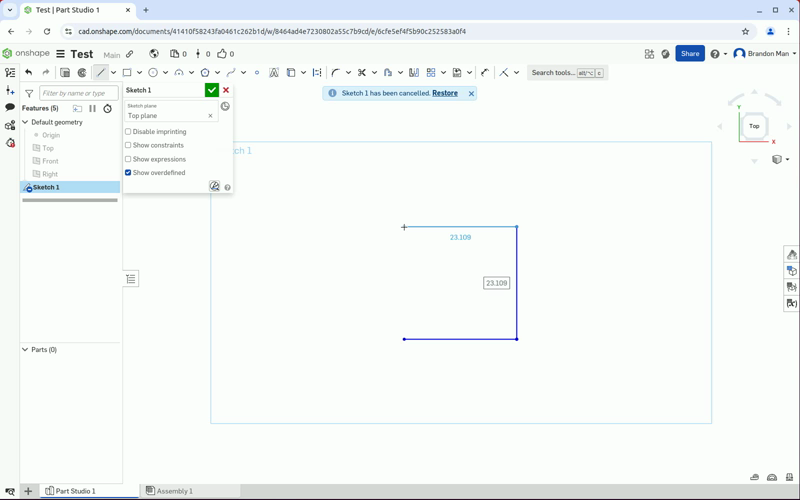
key_up(shift)
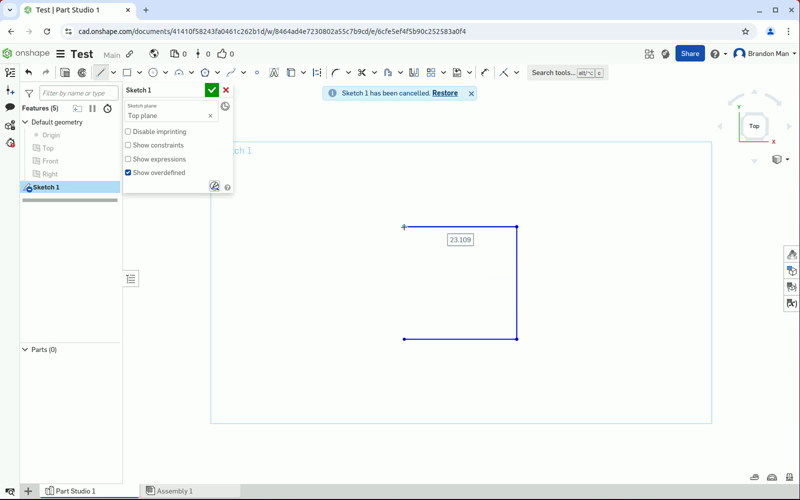
key_down(shift)
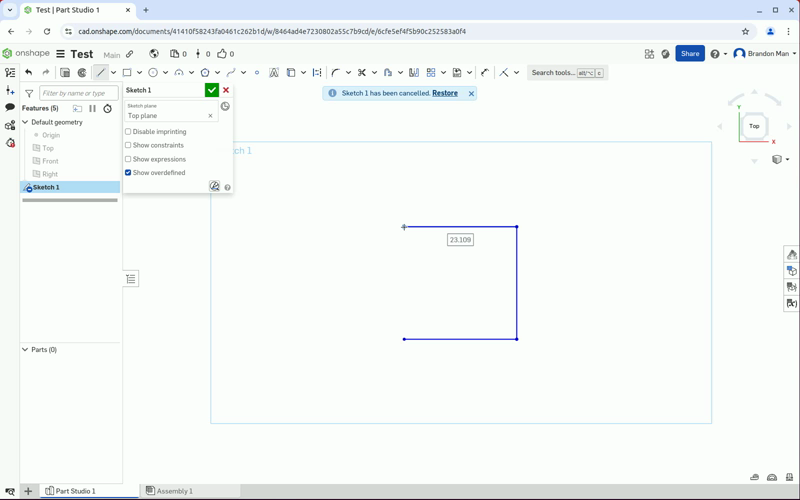
mouse_move(404, 339)
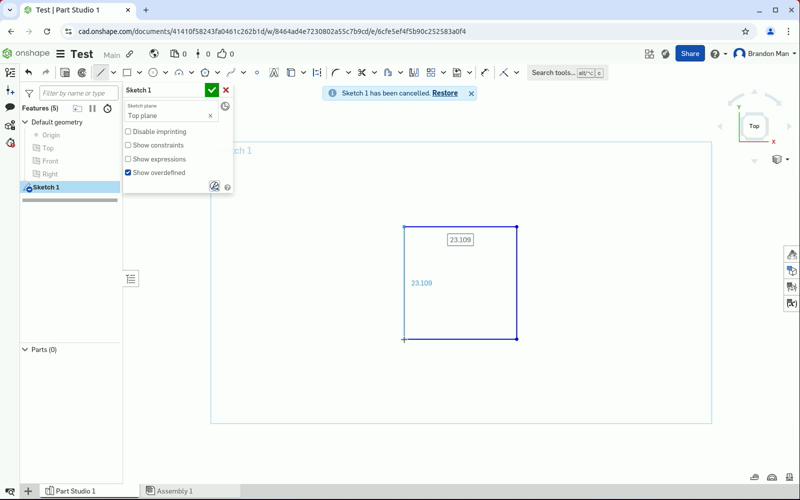
key_up(shift)
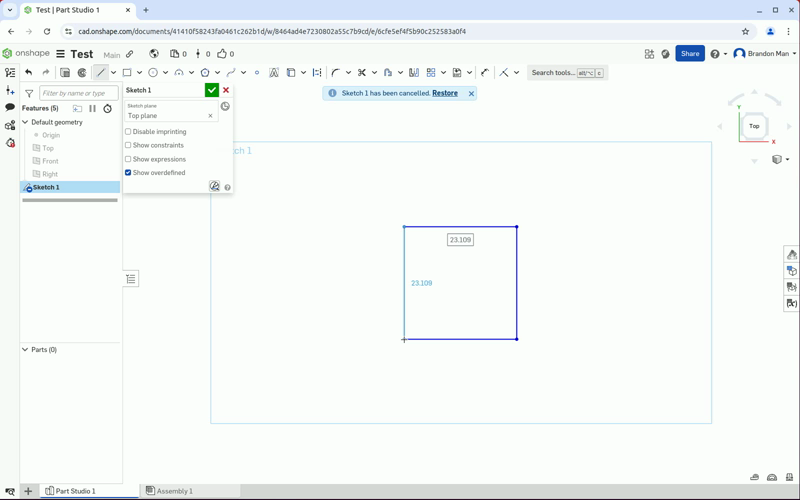
click(404, 339)
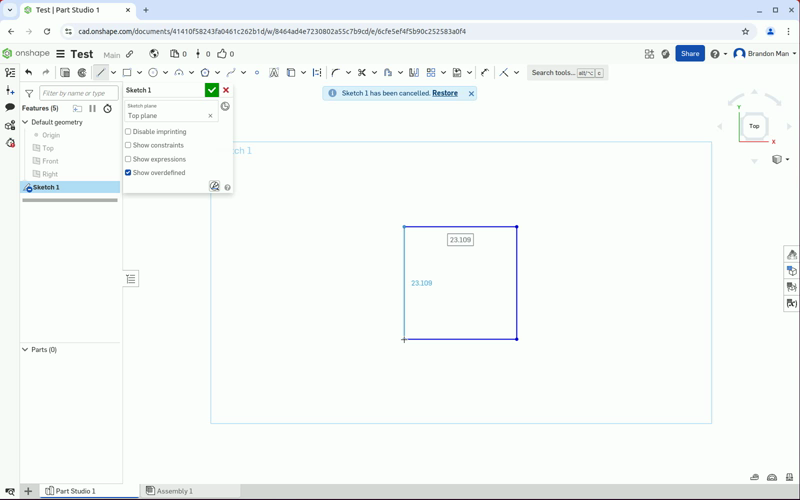
key(esc)
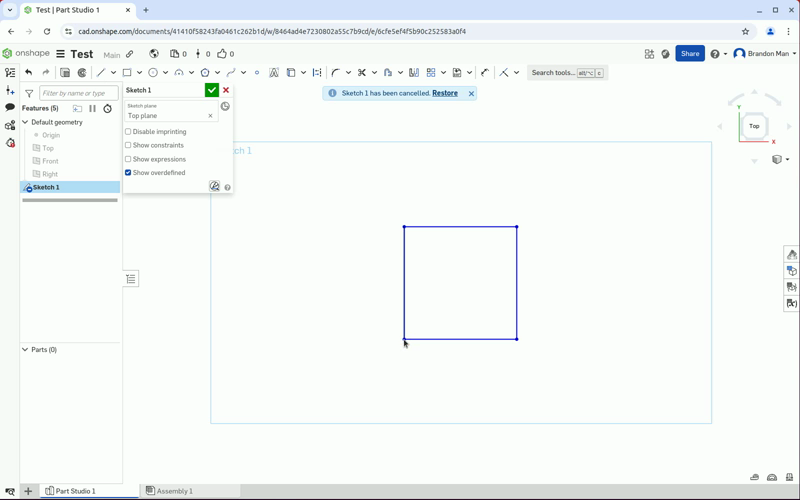
mouse_move(479, 315)
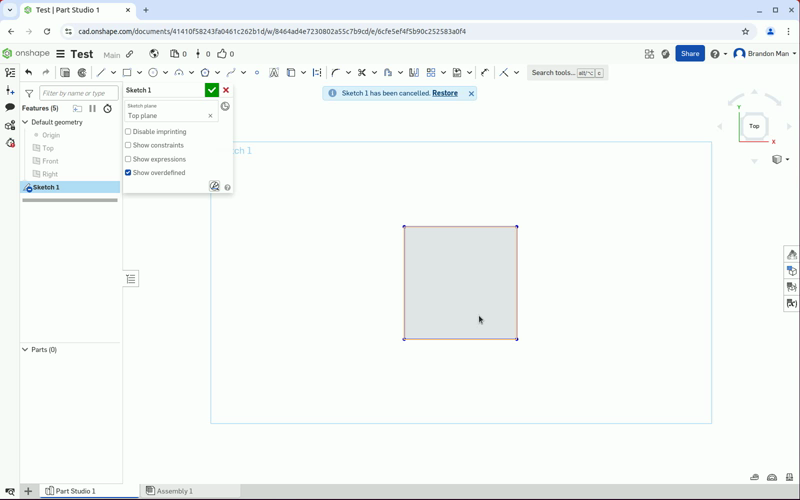
click(479, 315)
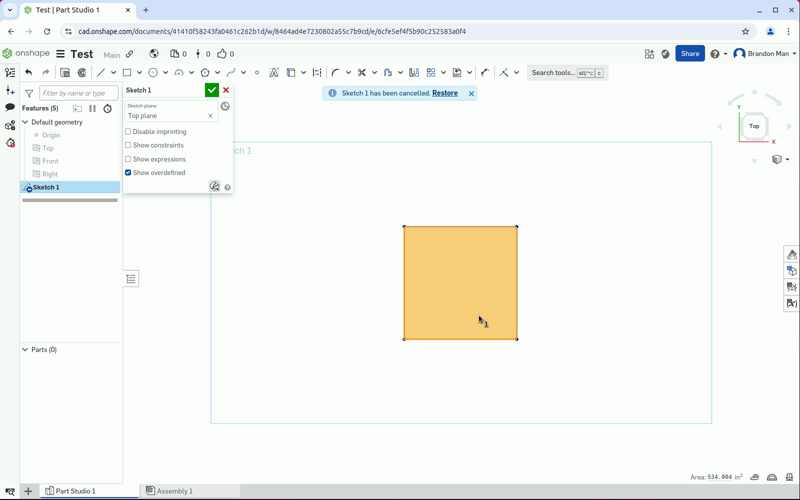
mouse_move(73, 352)
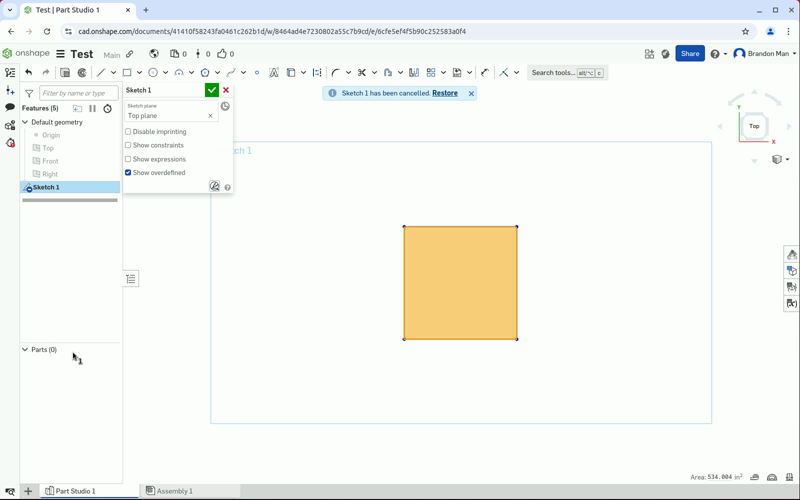
key(shift+y)
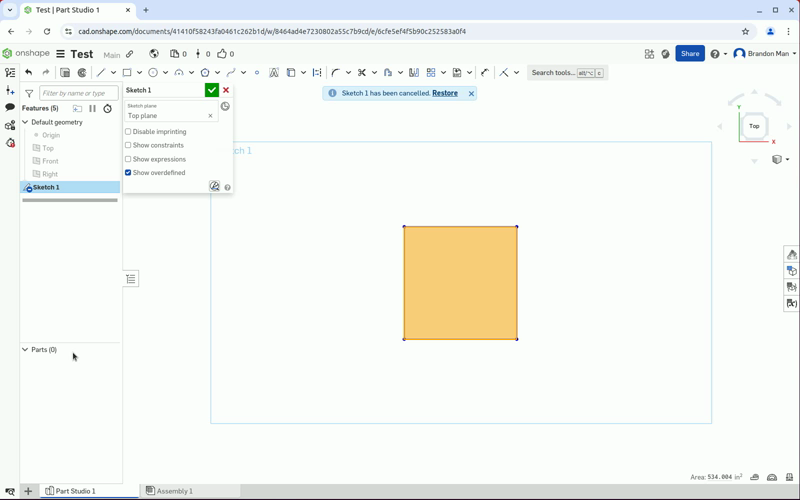
key(shift+e)
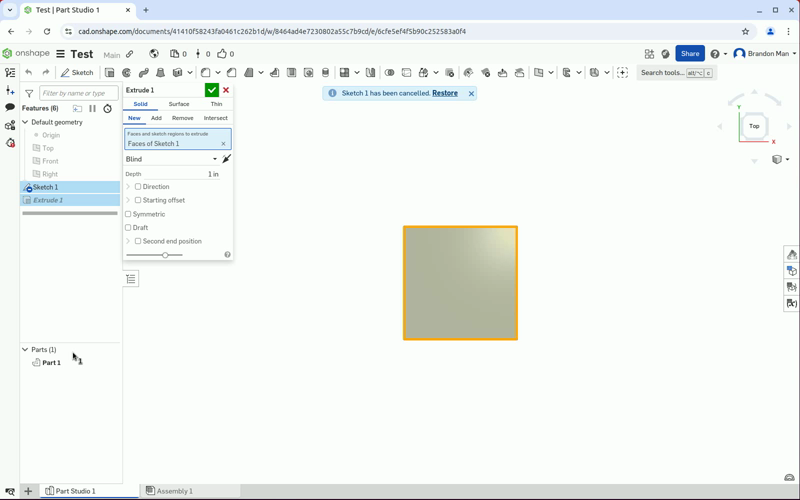
mouse_move(143, 106)
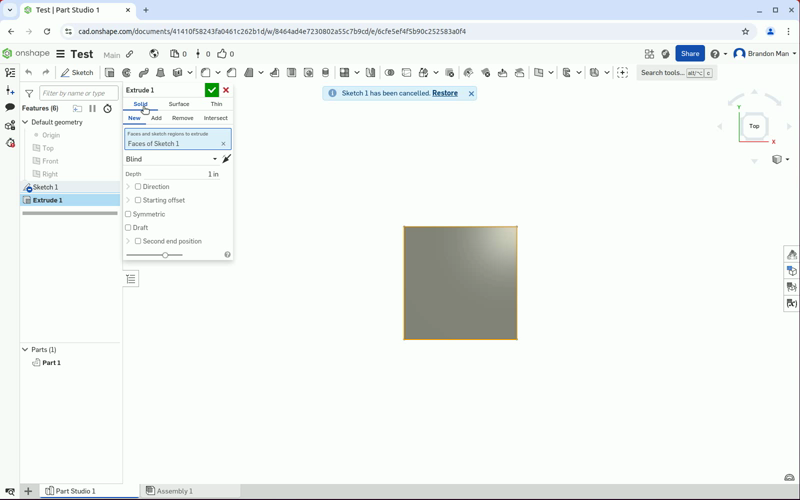
click(143, 106)
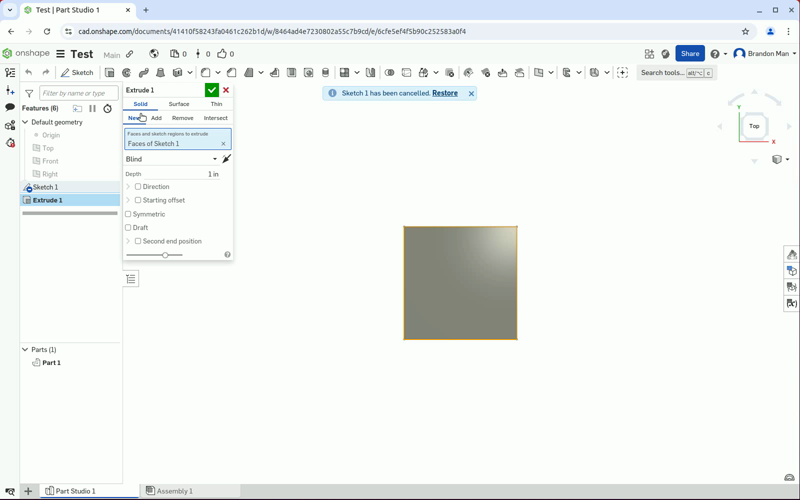
mouse_move(137, 120)
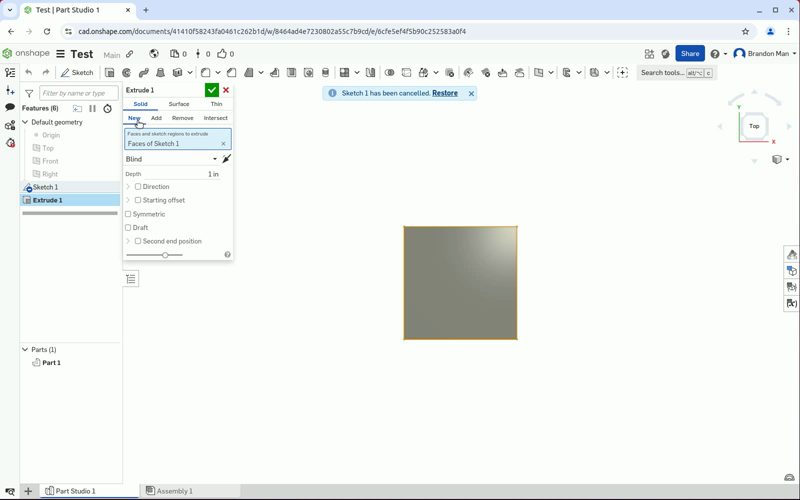
click(137, 120)
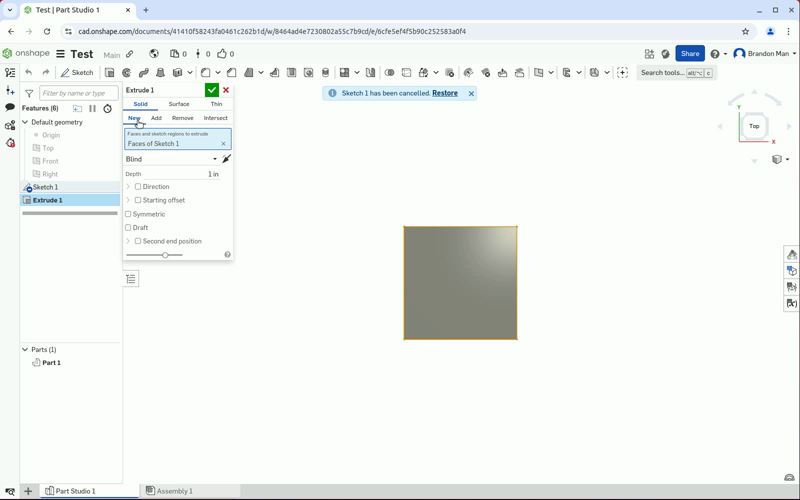
key(tab, 4)
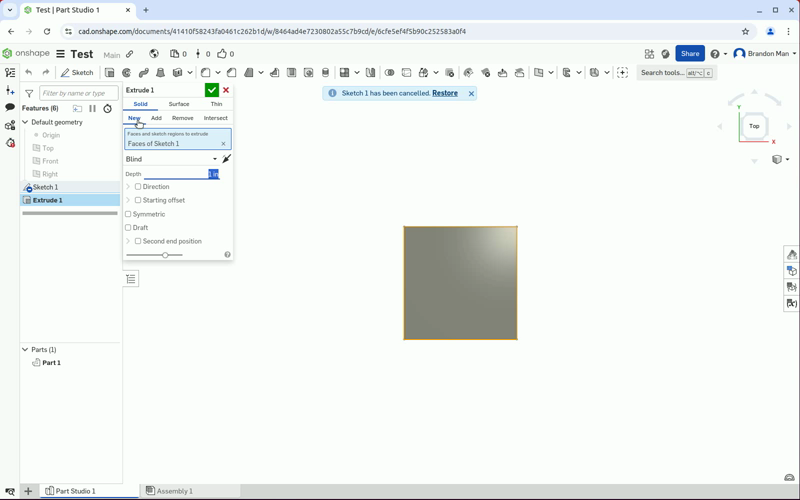
text(23.108)
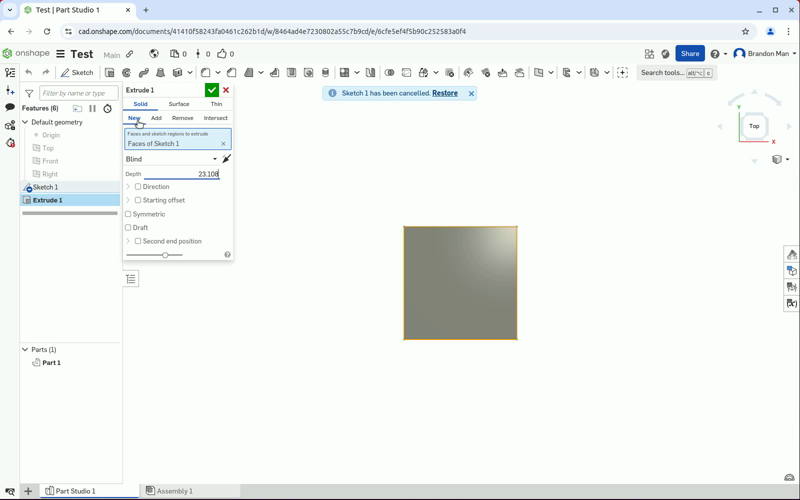
key(enter)
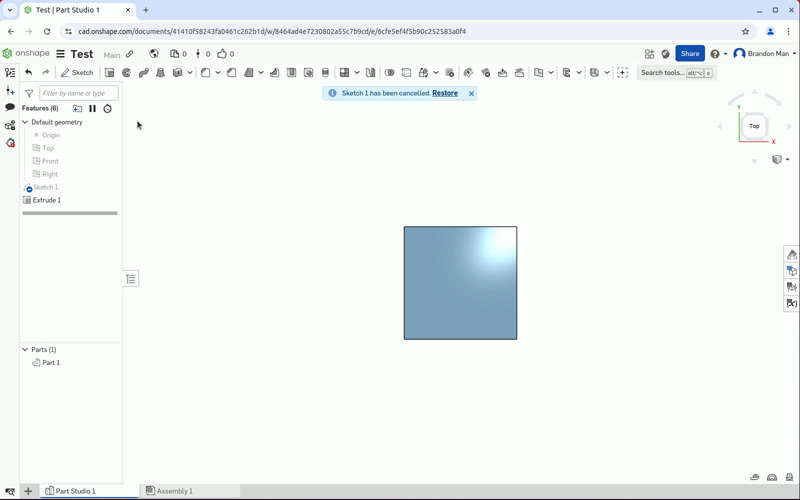
key(shift+h)
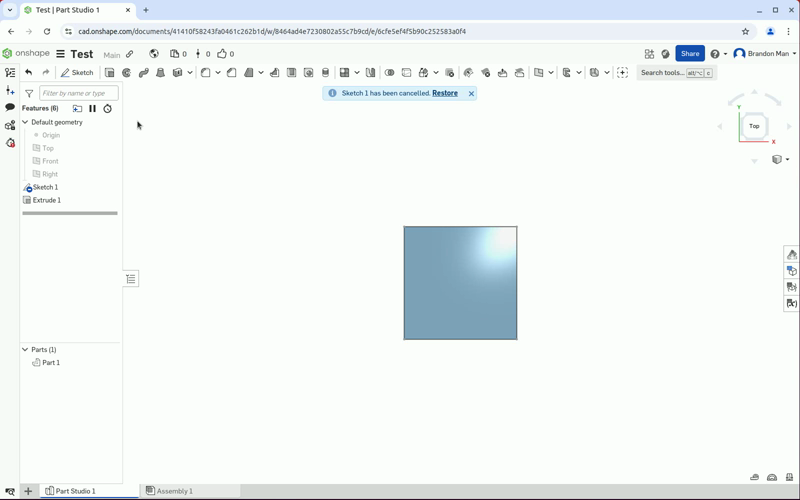
key(shift+h)
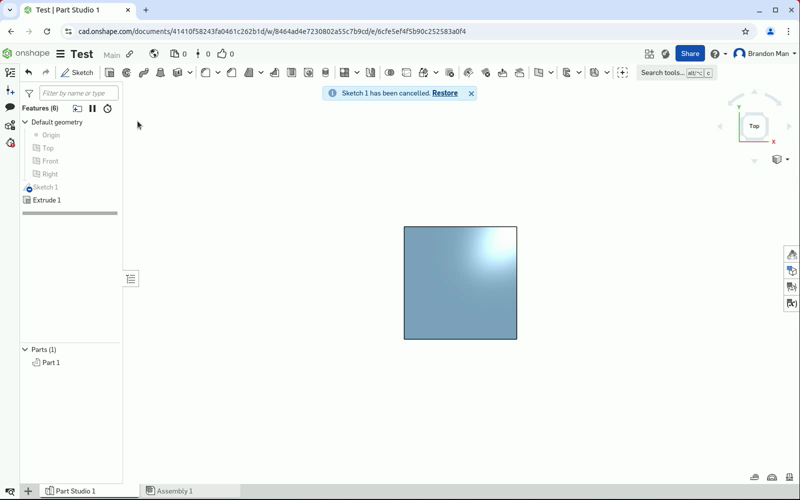
mouse_move(73, 189)
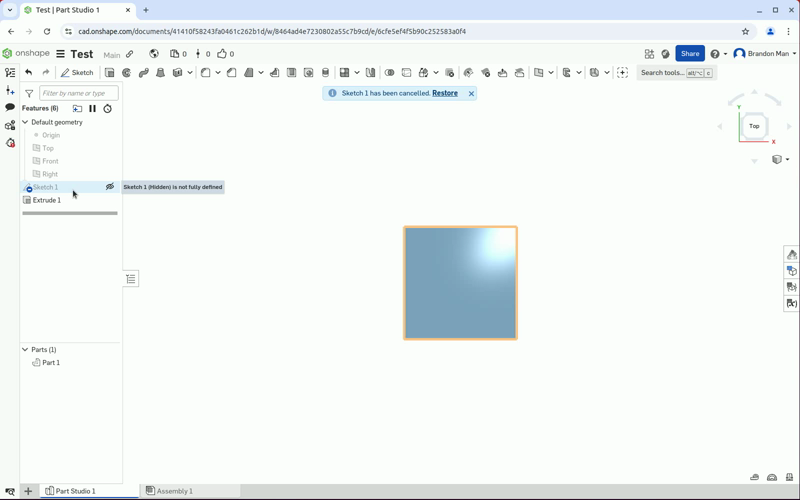
click(73, 189)
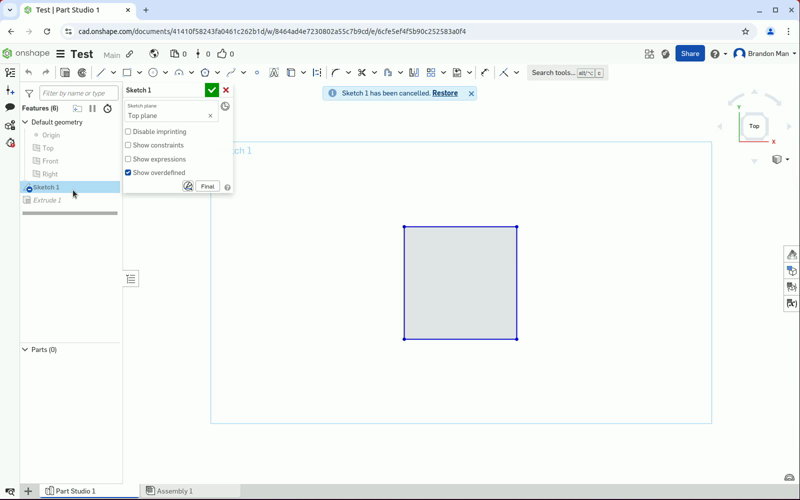
mouse_move(229, 92)
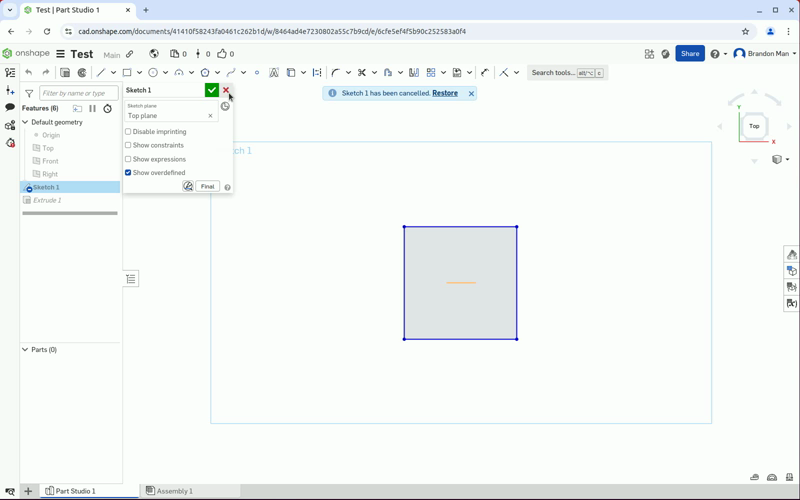
click(229, 92)
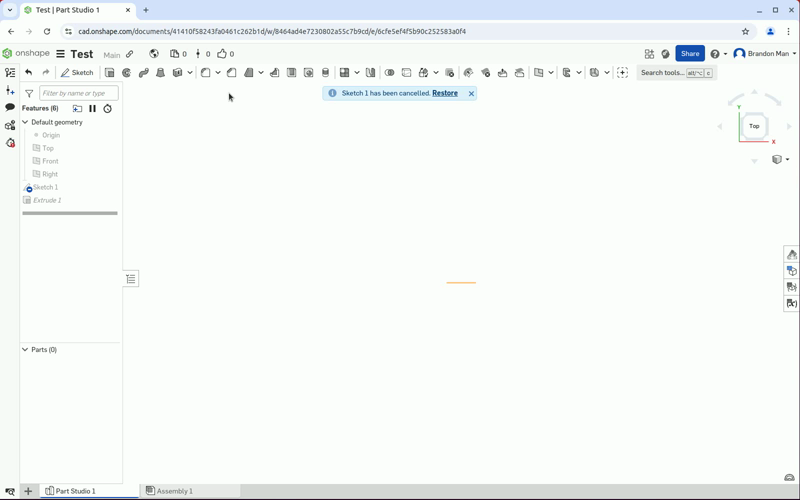
mouse_move(541, 75)
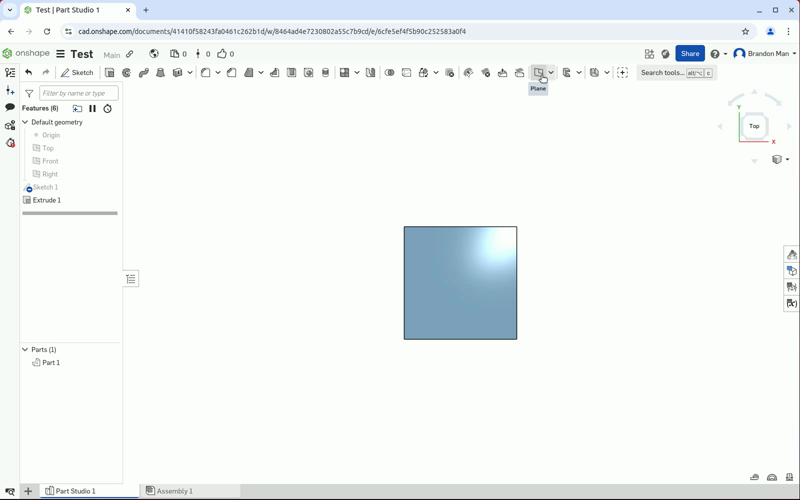
click(541, 75)
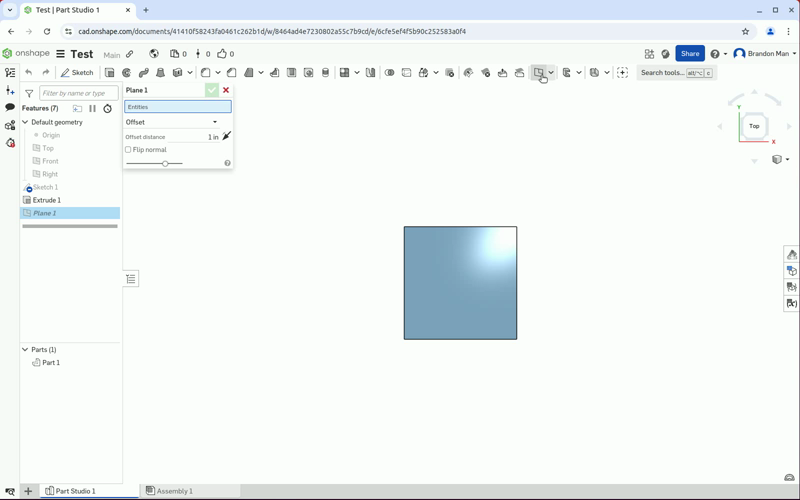
mouse_move(73, 150)
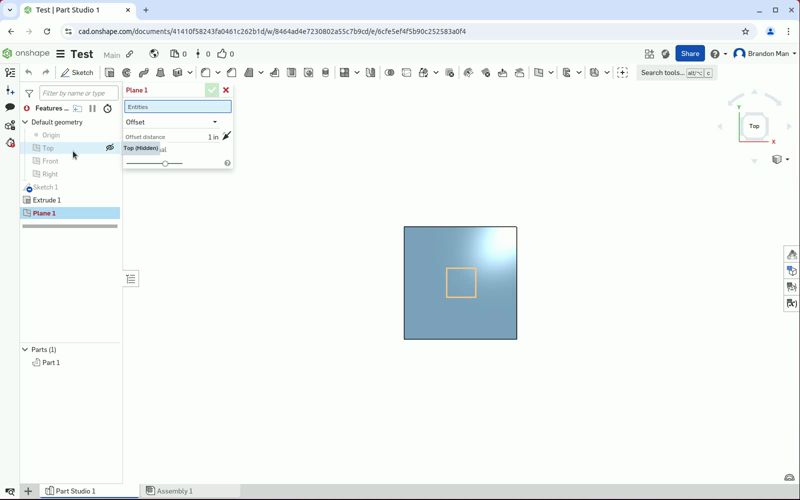
click(73, 150)
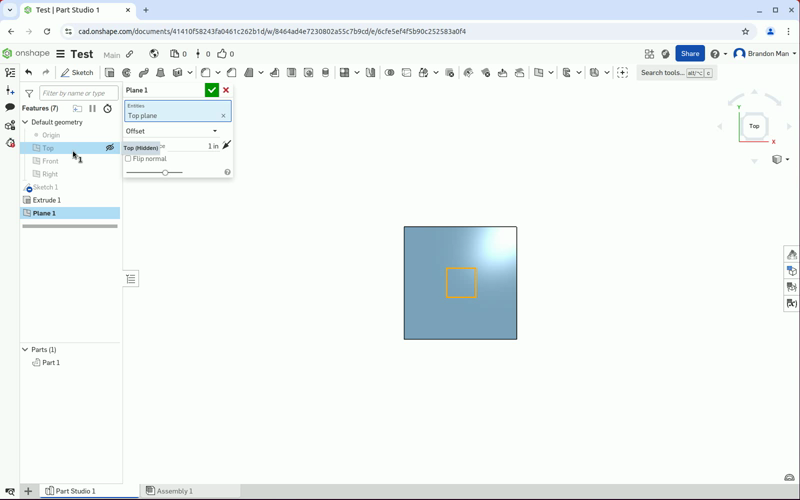
key(tab, 2)
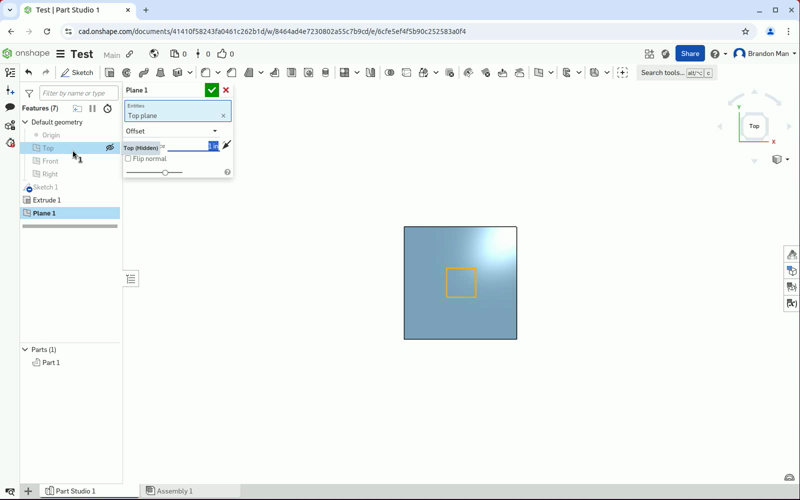
text(23.108)
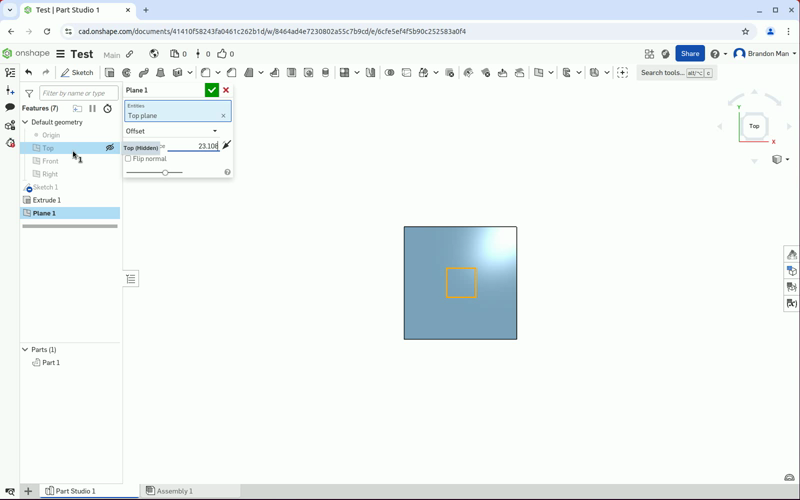
key(enter, 2)
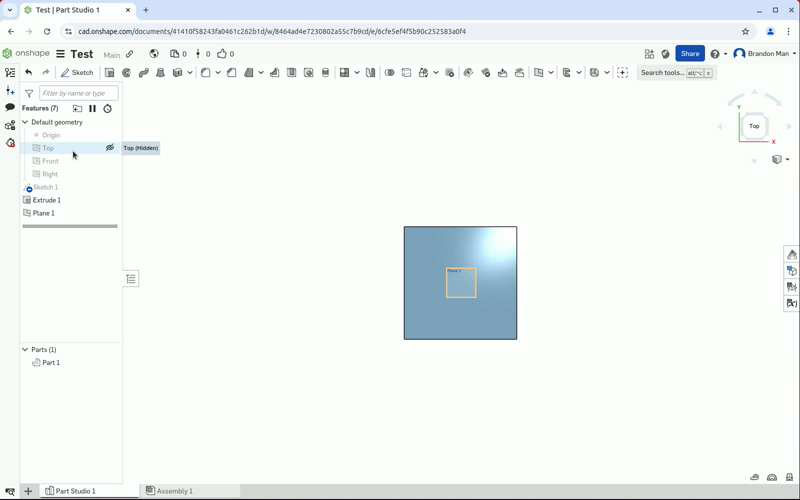
key(shift+s)
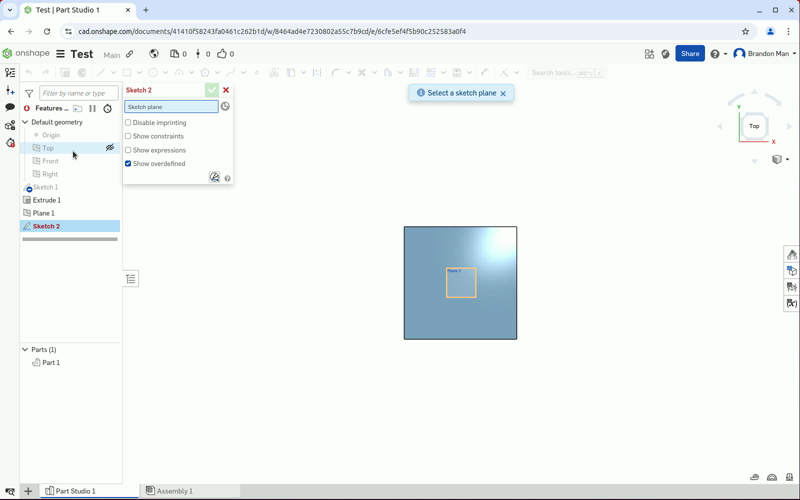
mouse_move(73, 215)
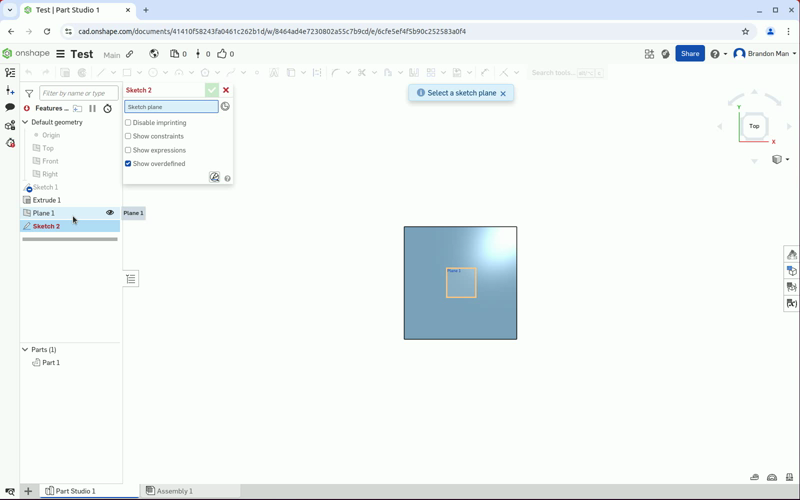
click(73, 215)
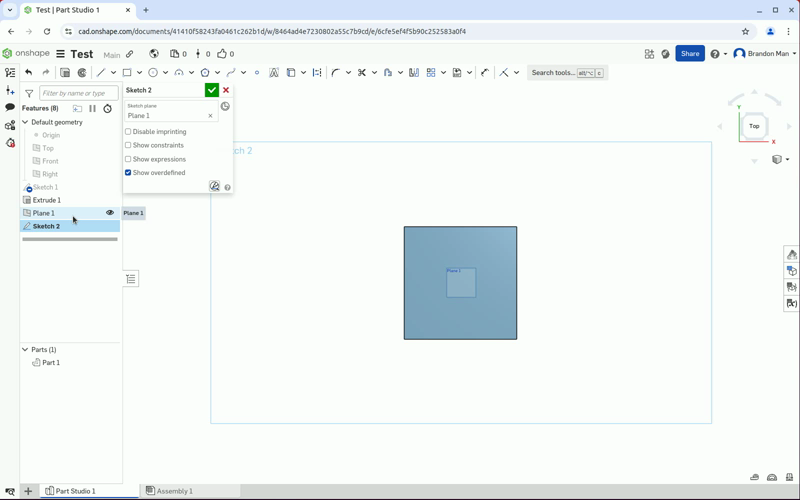
mouse_move(73, 352)
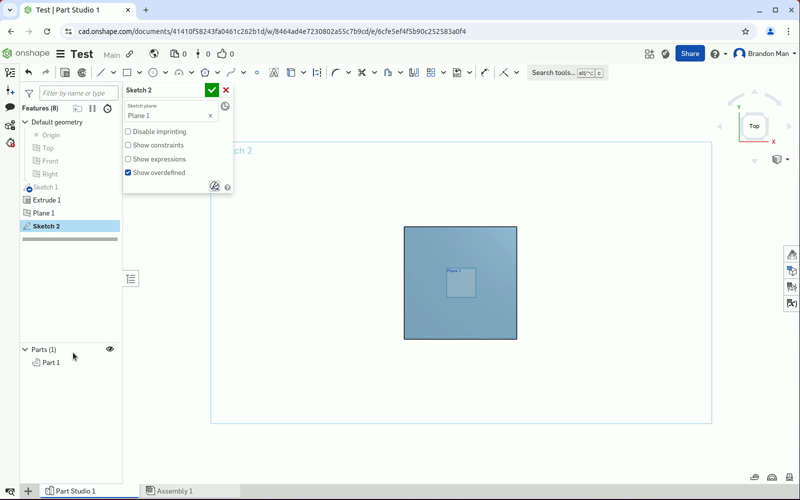
key(y)
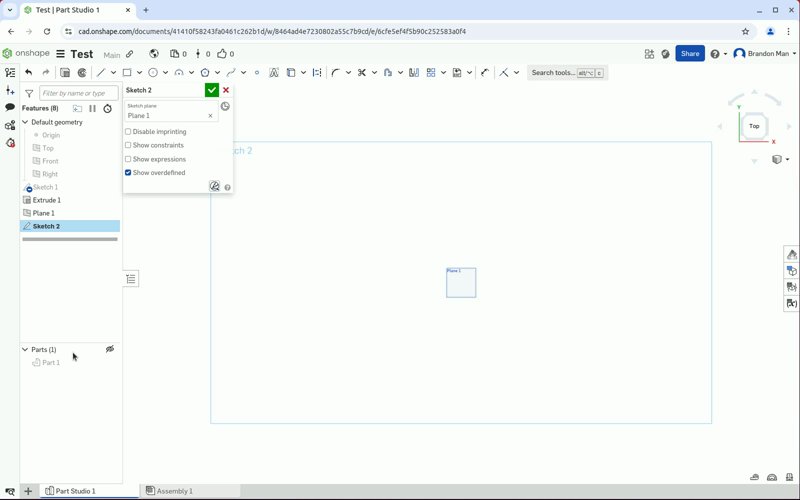
key(l)
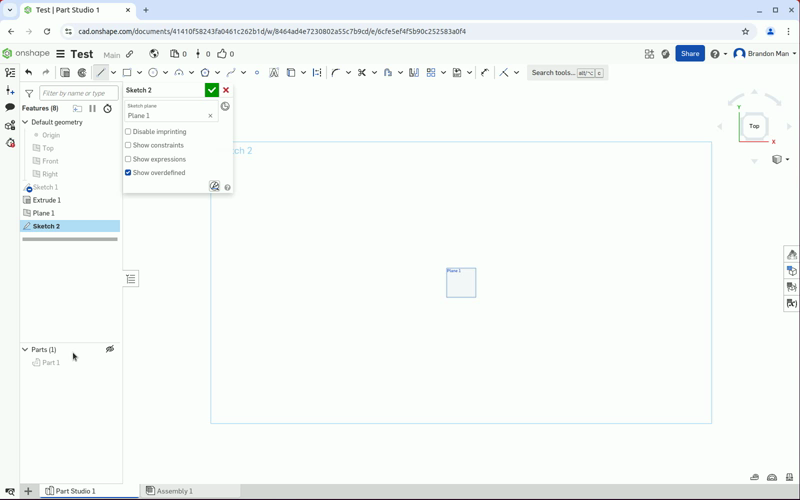
key_down(shift)
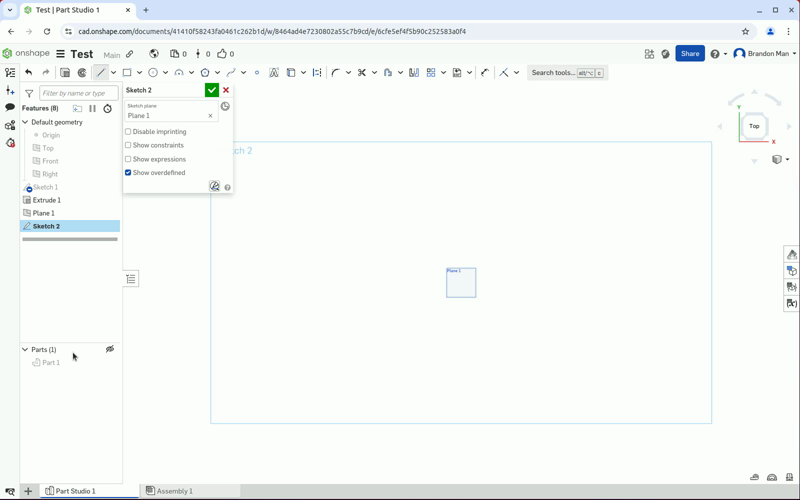
mouse_move(434, 260)
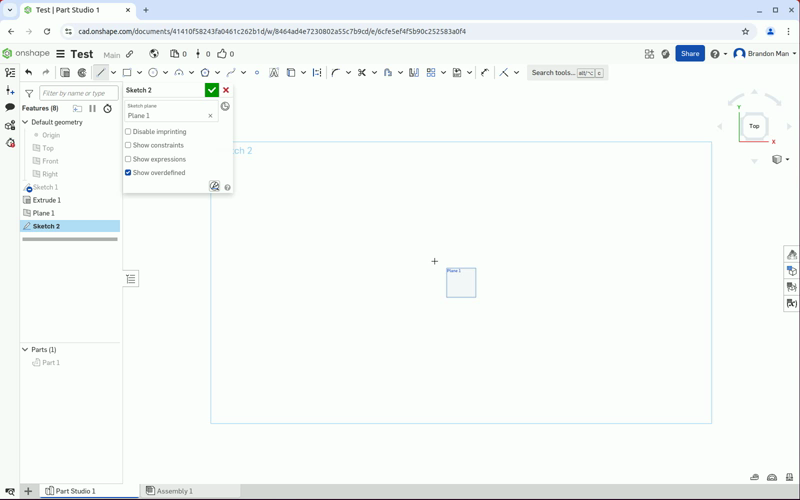
click(434, 260)
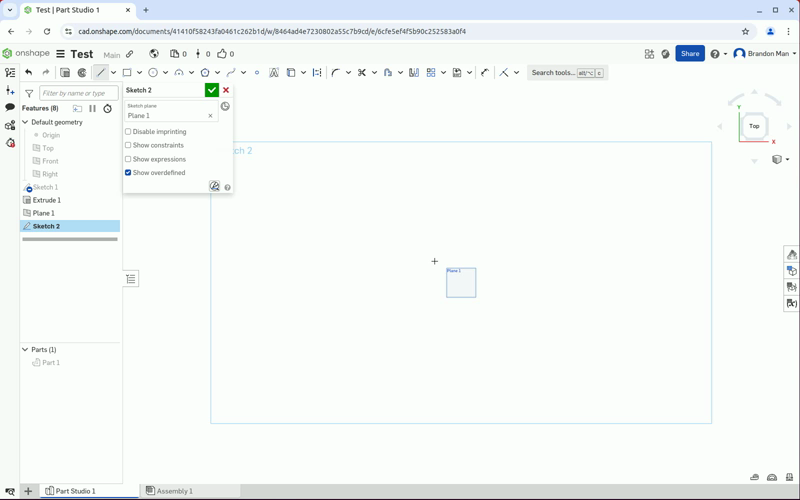
key_up(shift)
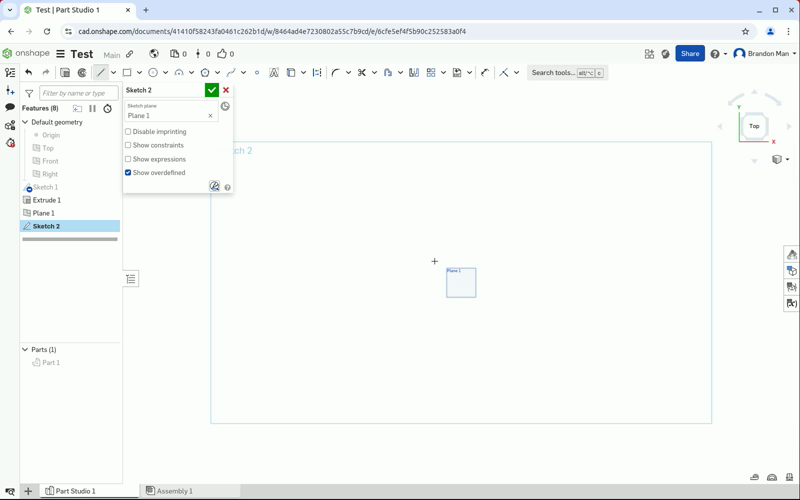
key_down(shift)
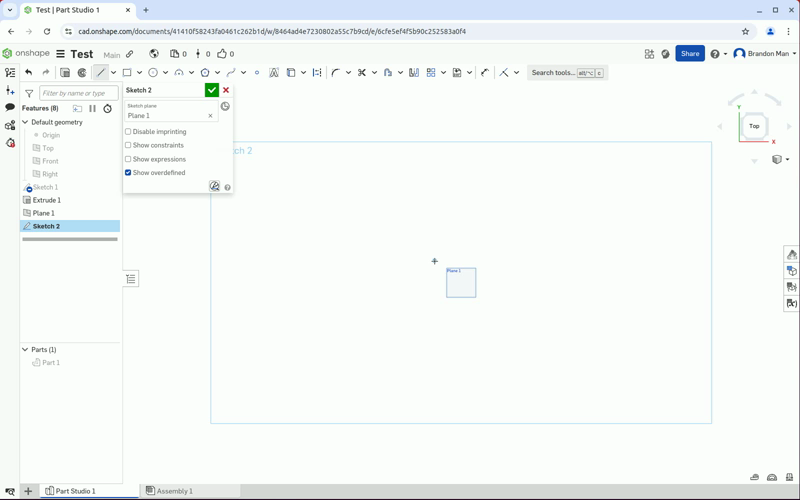
mouse_move(464, 260)
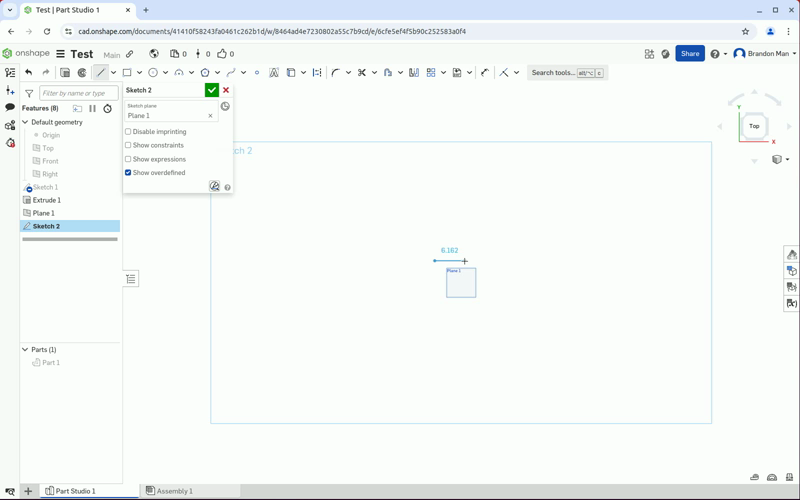
mouse_move(488, 260)
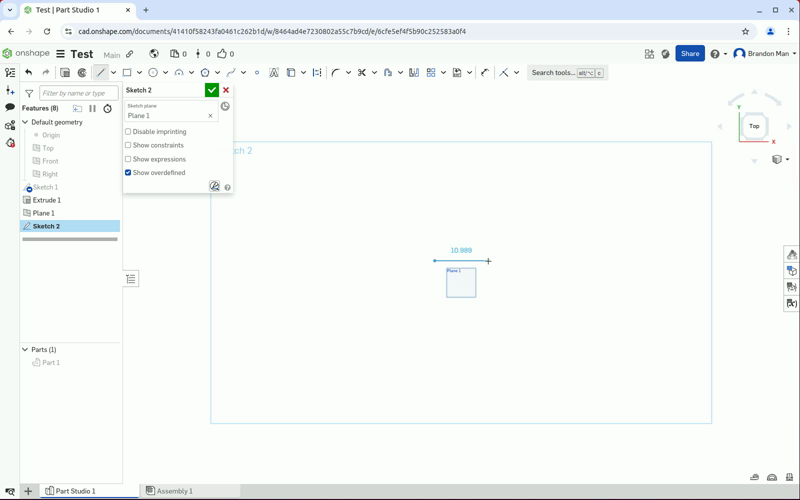
click(488, 260)
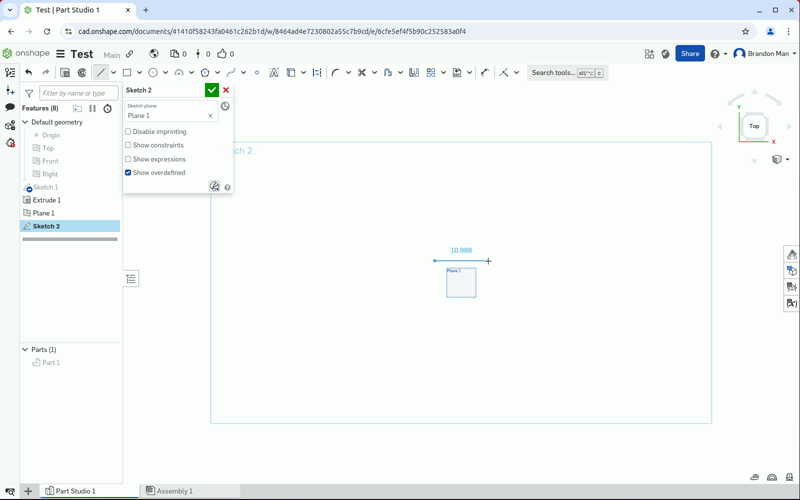
key_up(shift)
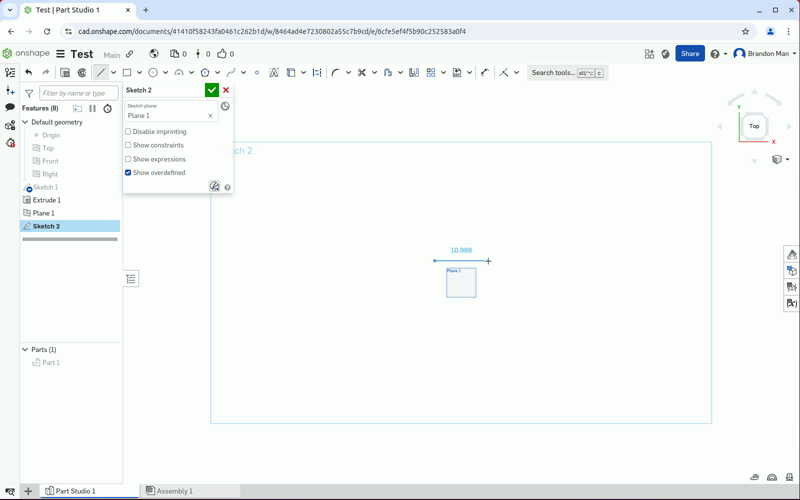
key_down(shift)
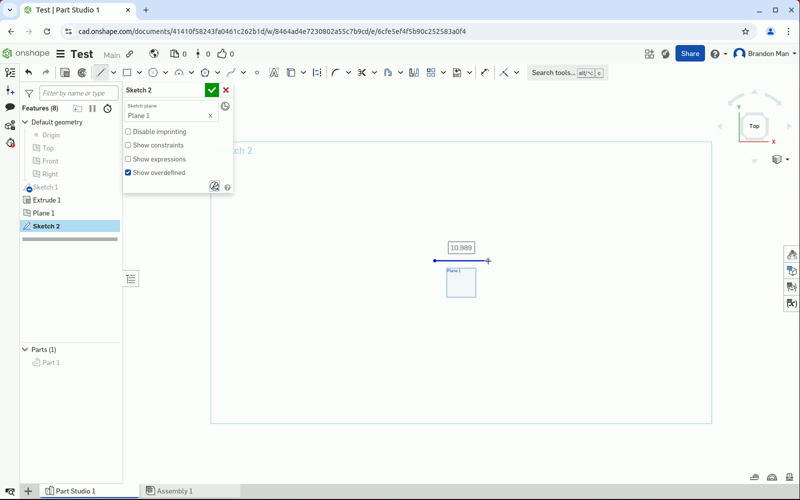
mouse_move(518, 260)
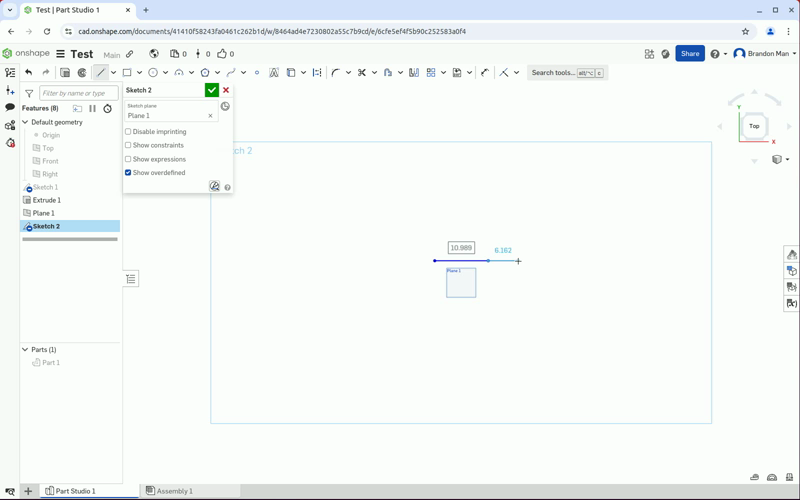
mouse_move(488, 245)
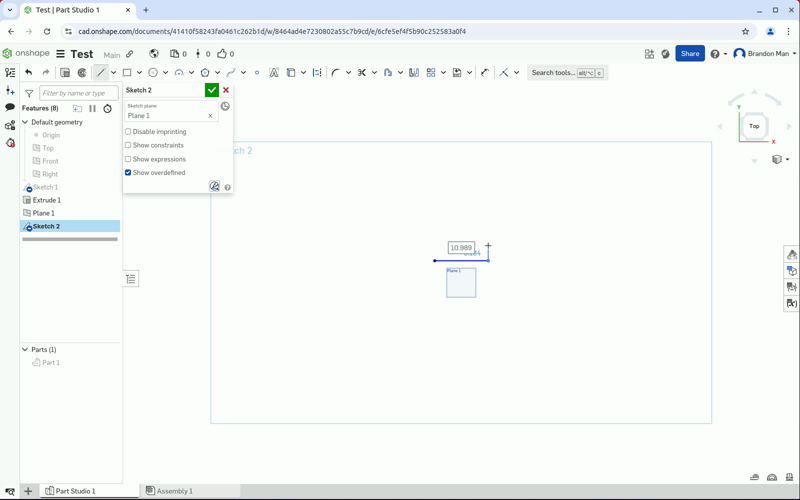
click(488, 245)
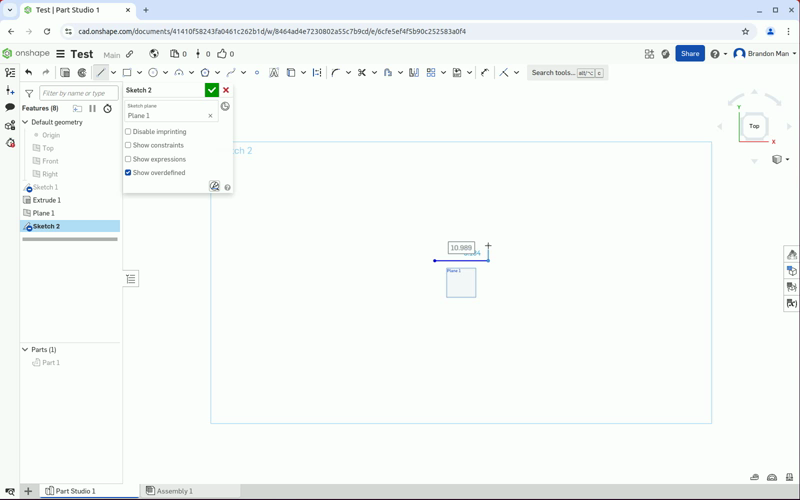
key_up(shift)
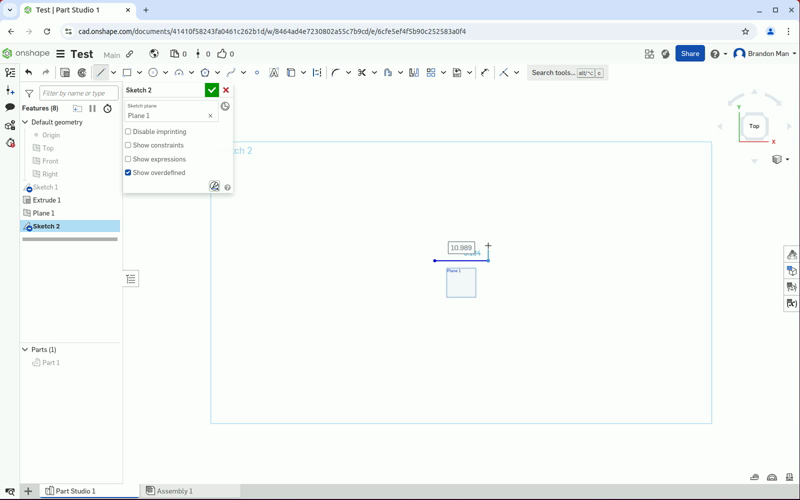
key_down(shift)
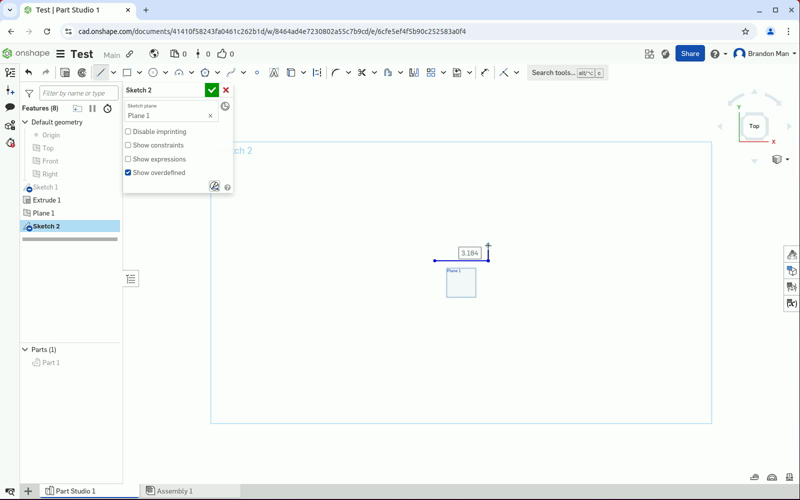
mouse_move(518, 245)
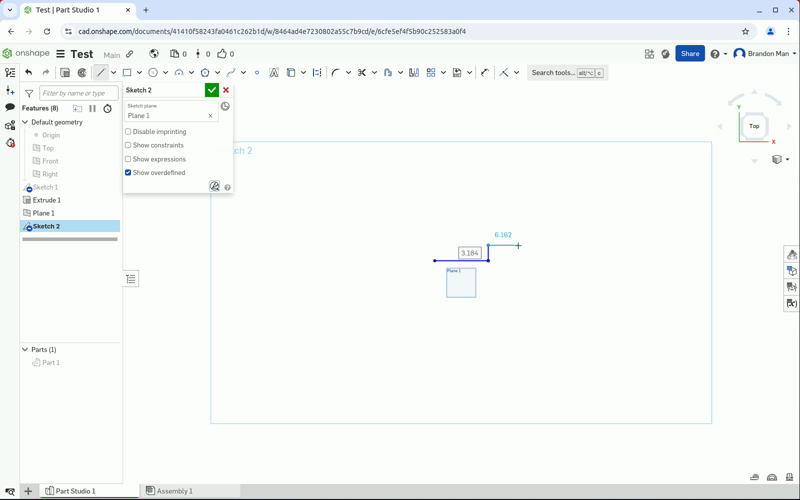
mouse_move(434, 245)
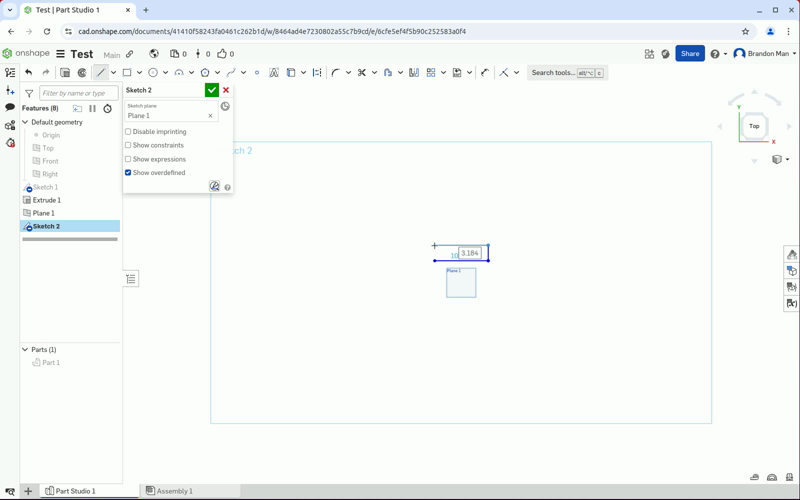
click(434, 245)
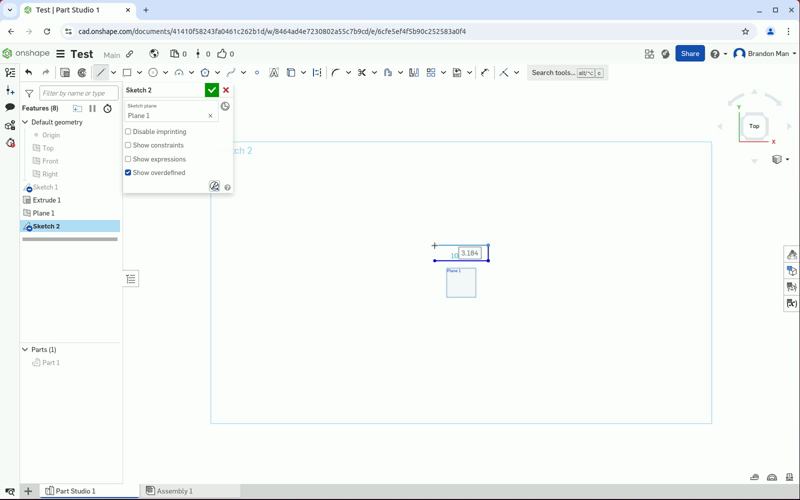
key_up(shift)
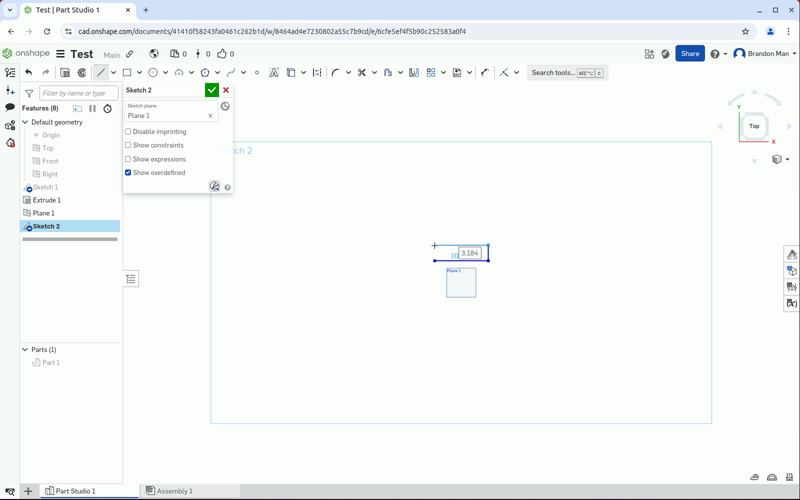
mouse_move(464, 245)
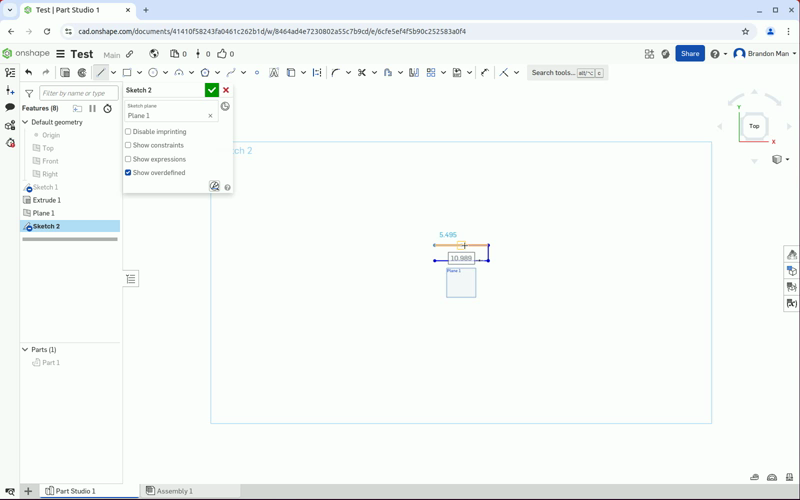
key_down(shift)
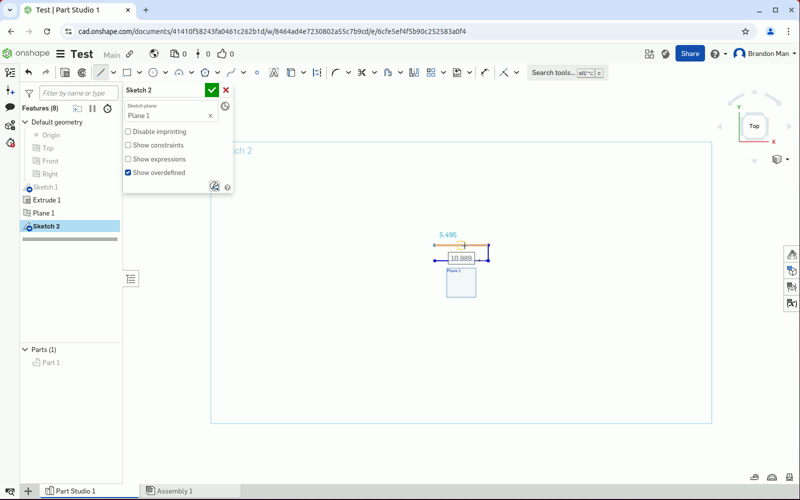
mouse_move(434, 260)
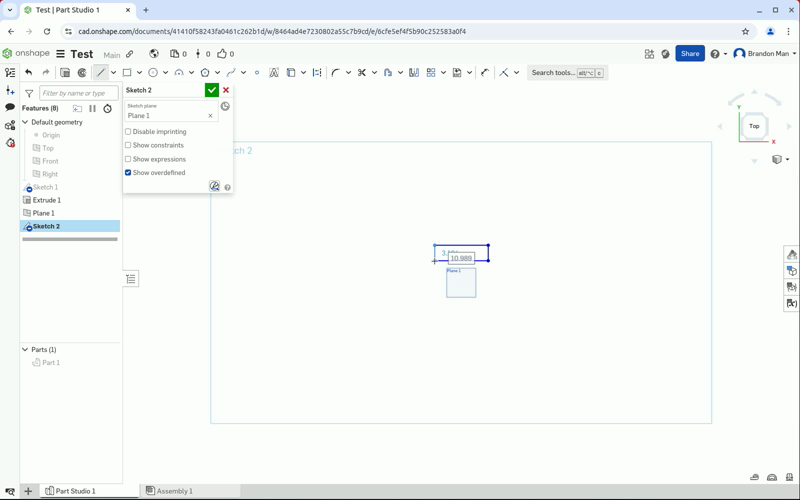
key_up(shift)
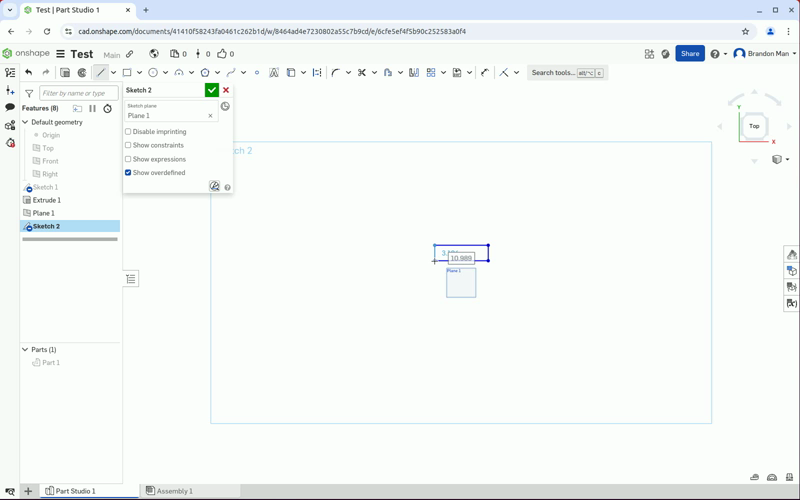
click(434, 260)
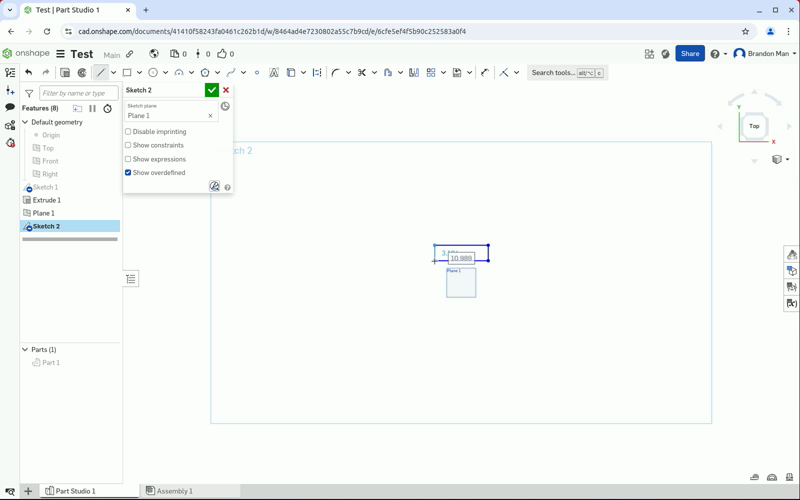
key(esc)
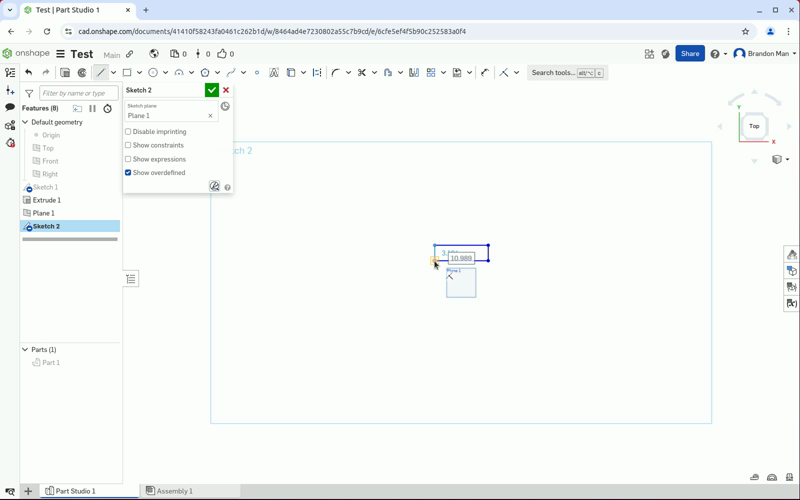
mouse_move(463, 257)
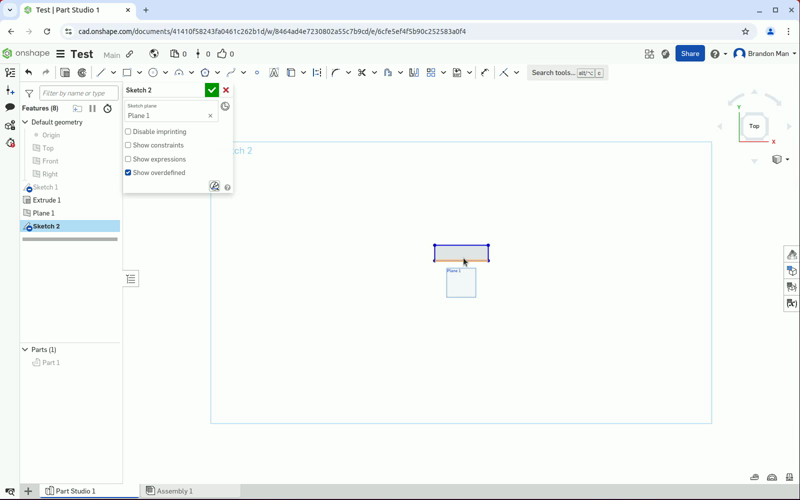
scroll(6)
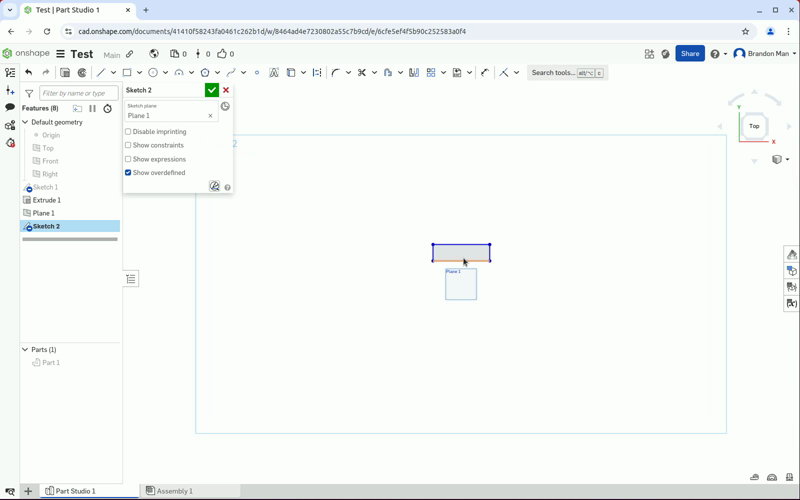
scroll(6)
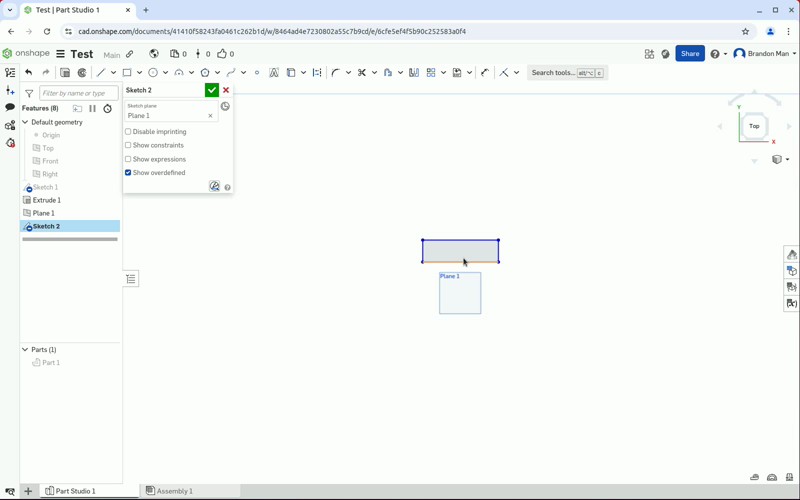
scroll(6)
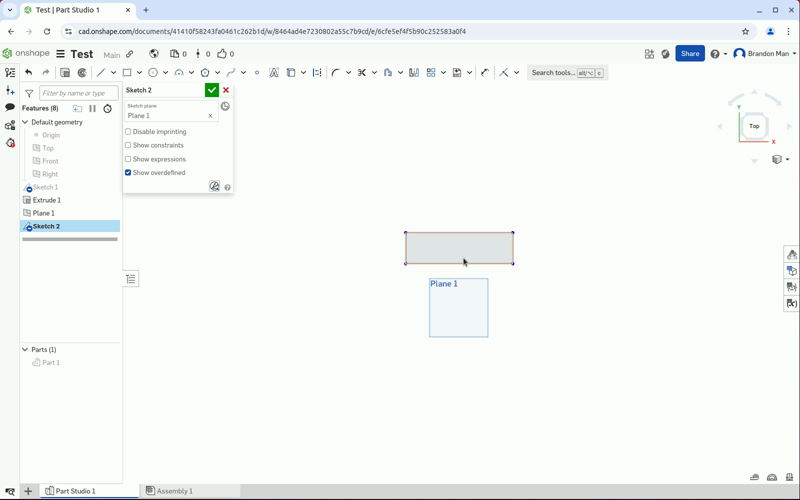
scroll(6)
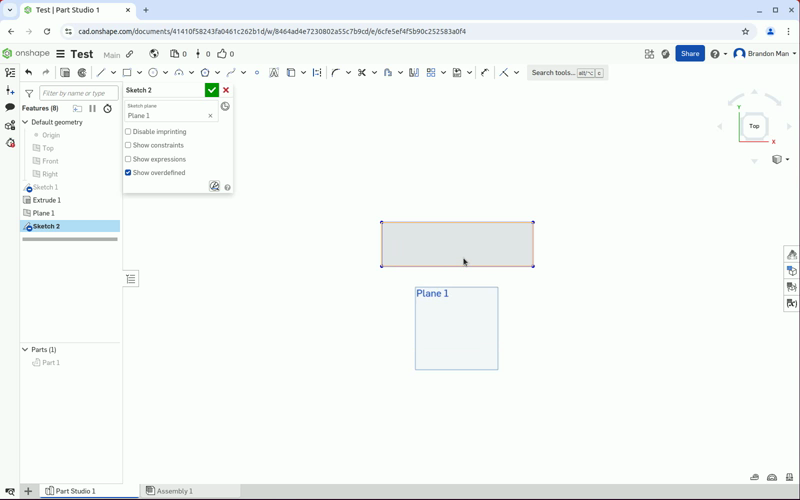
scroll(6)
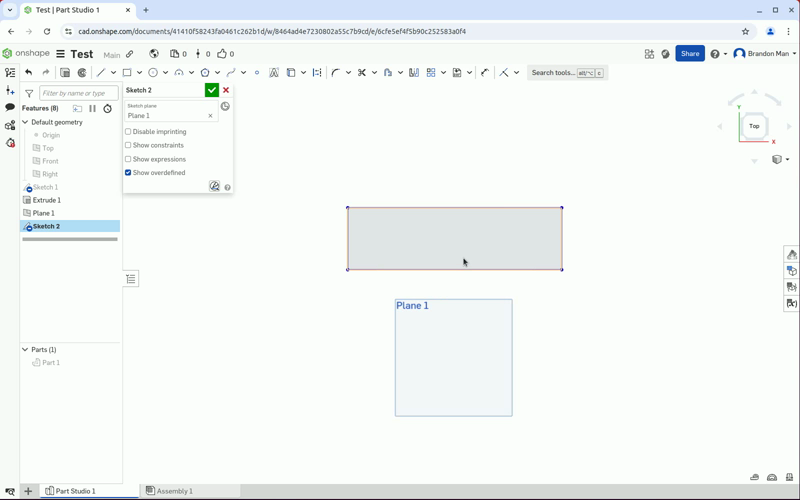
scroll(6)
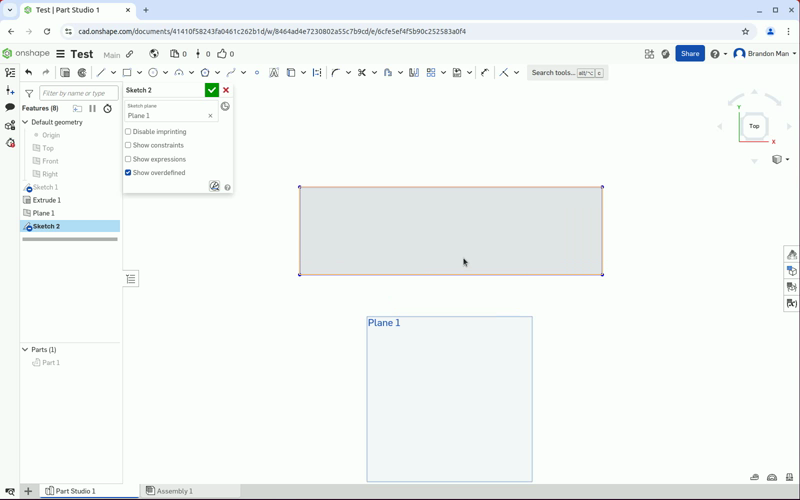
scroll(6)
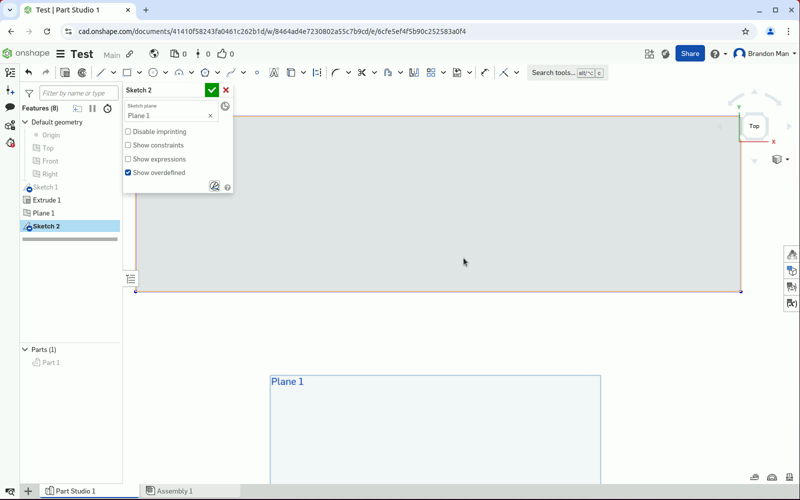
click(463, 257)
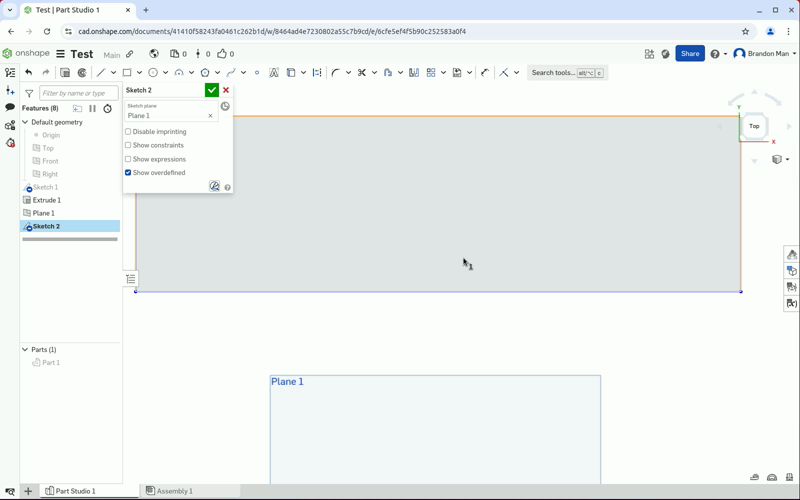
scroll(-6)
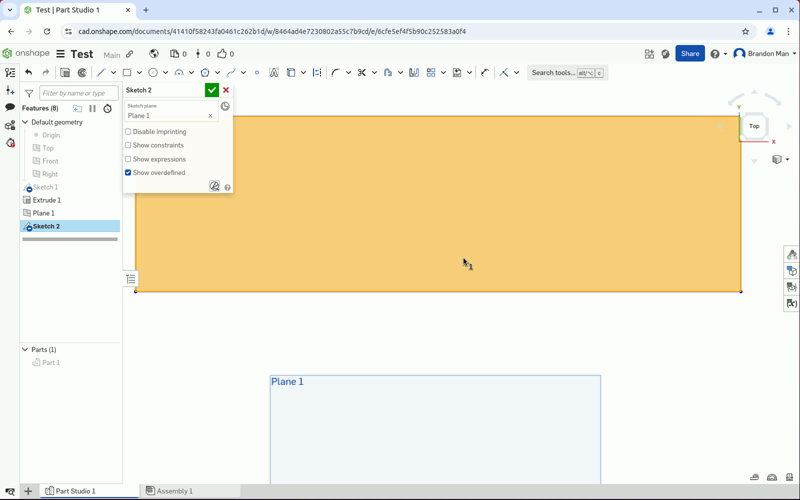
scroll(-6)
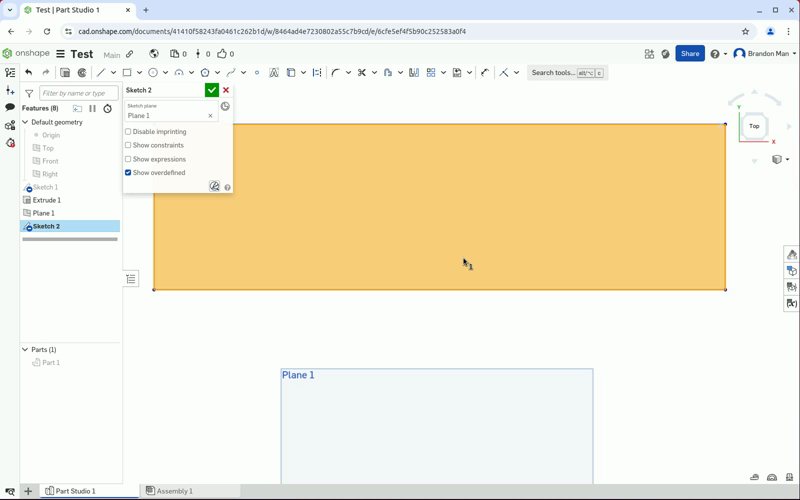
scroll(-6)
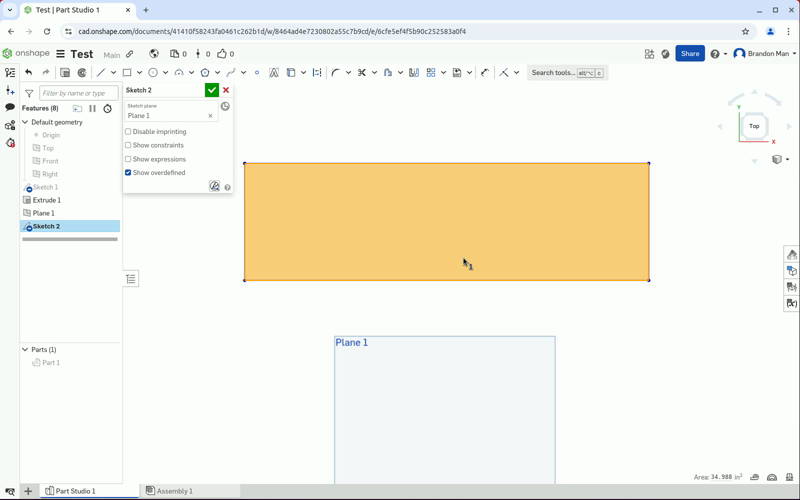
scroll(-6)
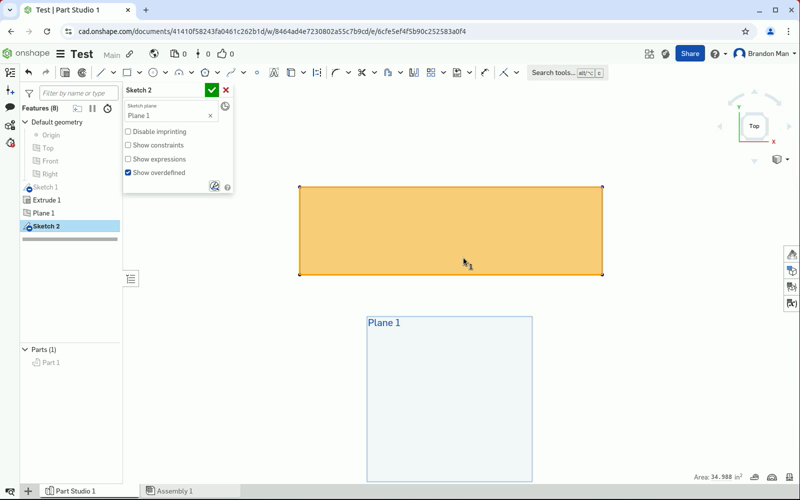
scroll(-6)
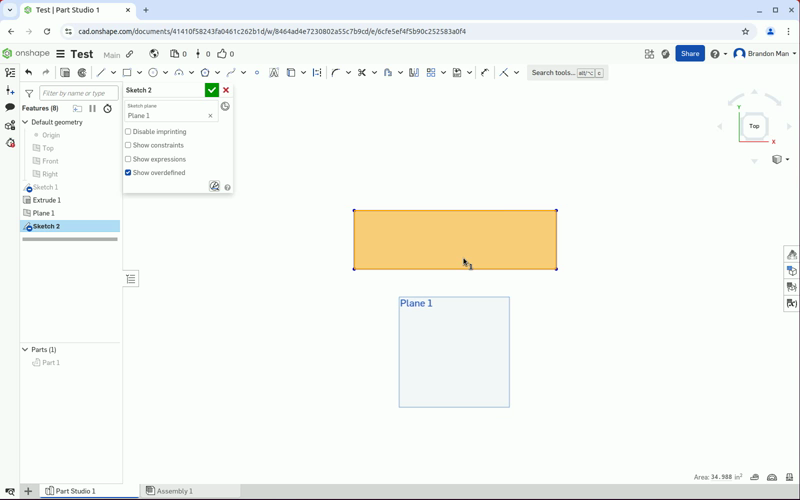
scroll(-6)
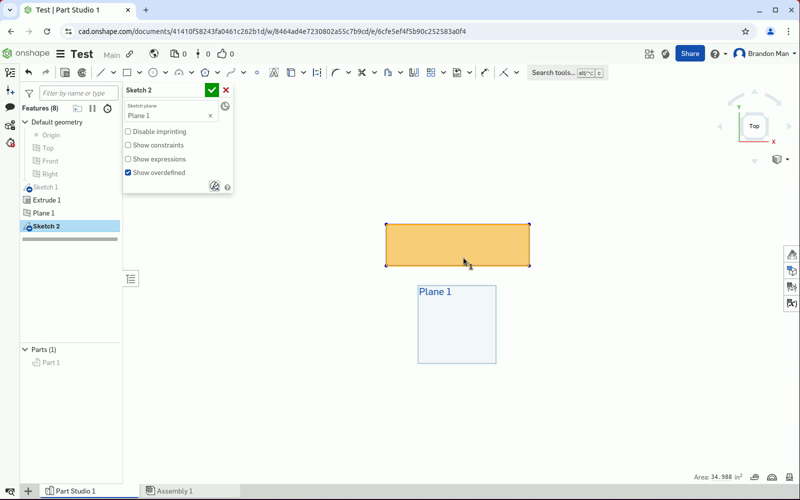
scroll(-6)
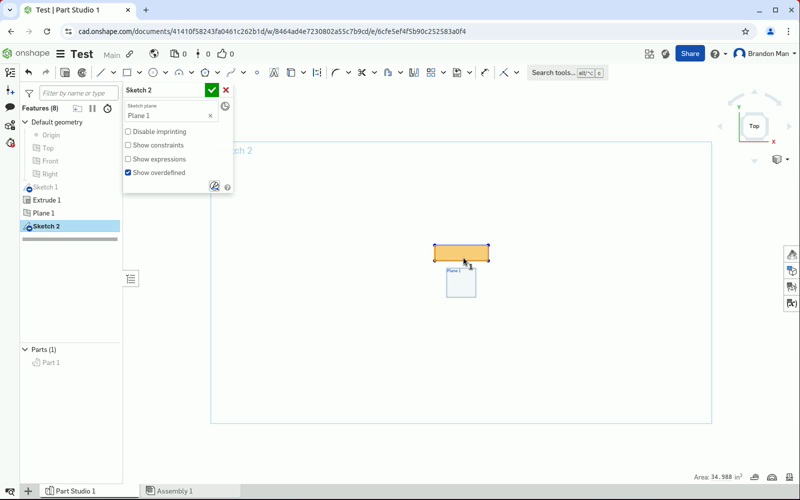
mouse_move(73, 352)
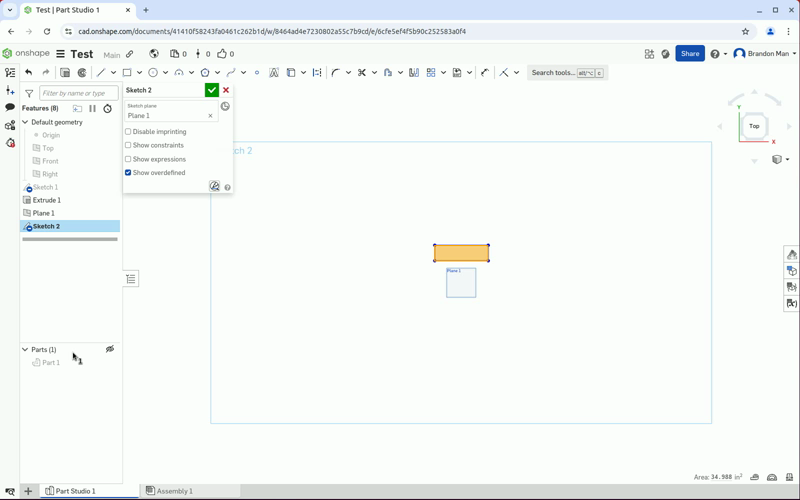
key(shift+y)
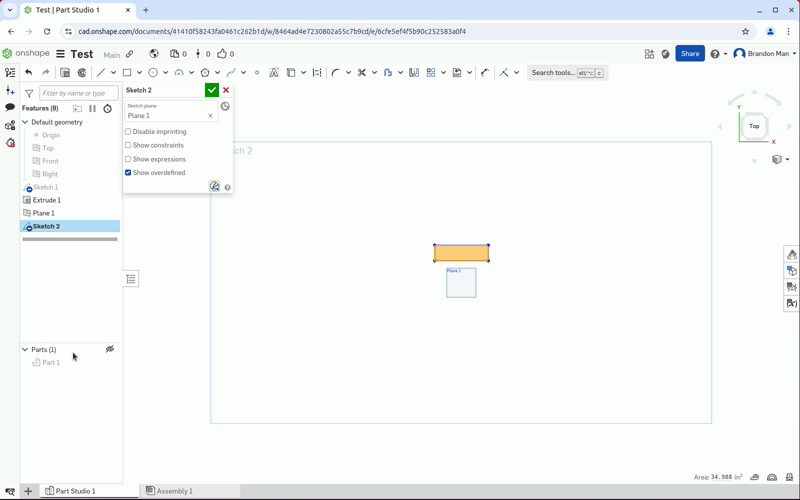
key(shift+e)
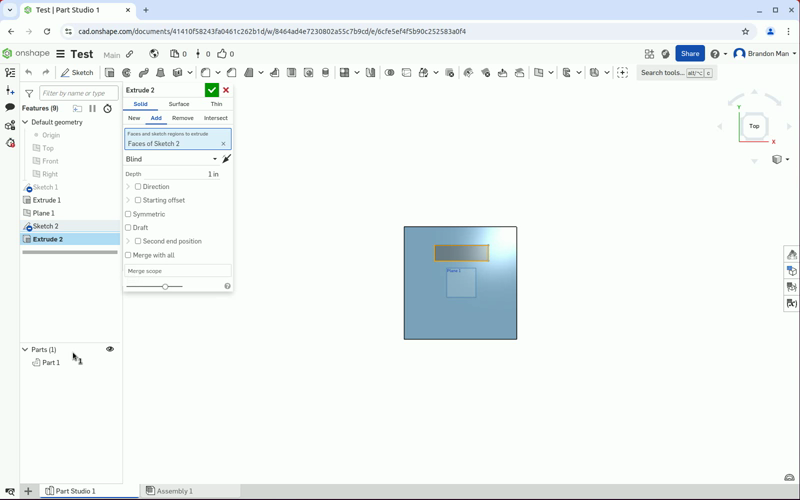
mouse_move(143, 106)
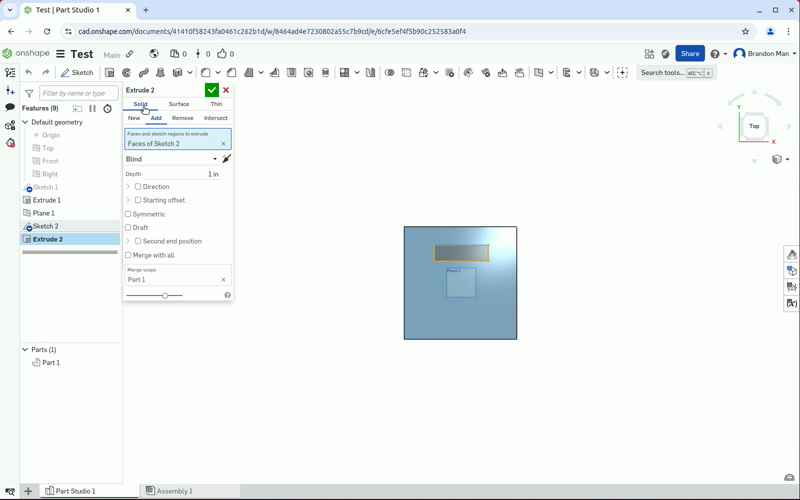
click(143, 106)
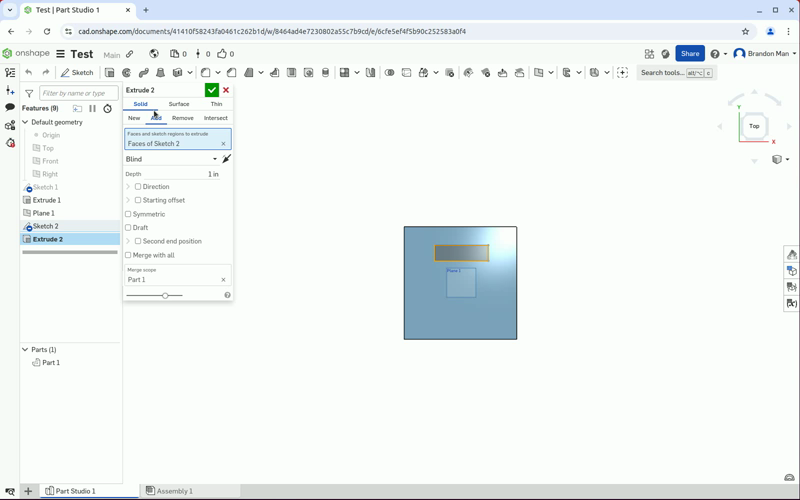
mouse_move(186, 120)
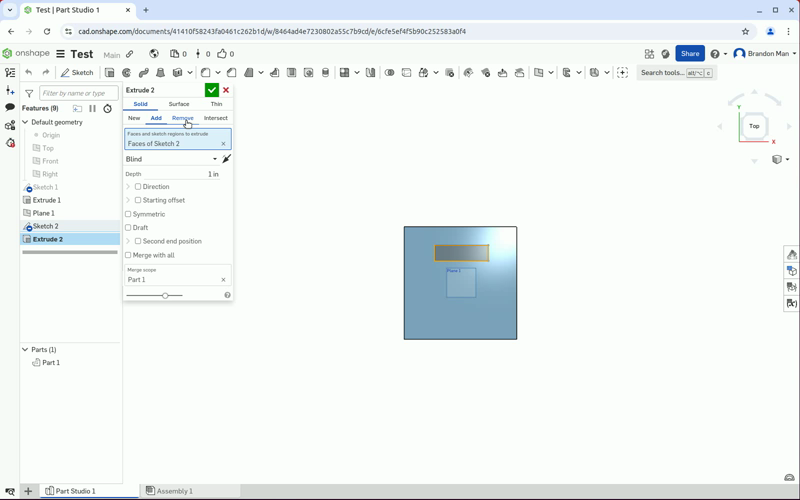
click(186, 120)
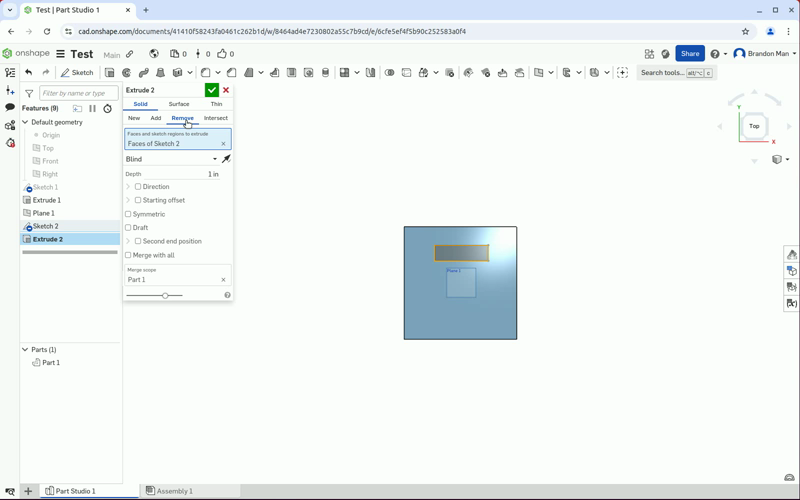
key(tab, 4)
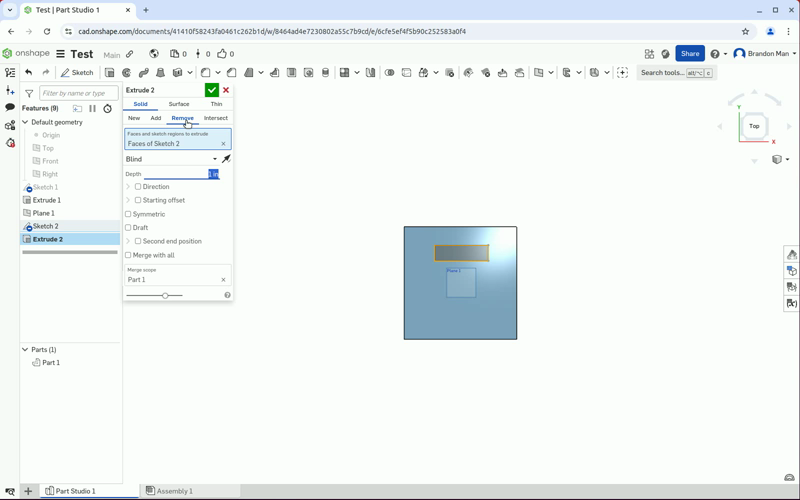
text(30.811)
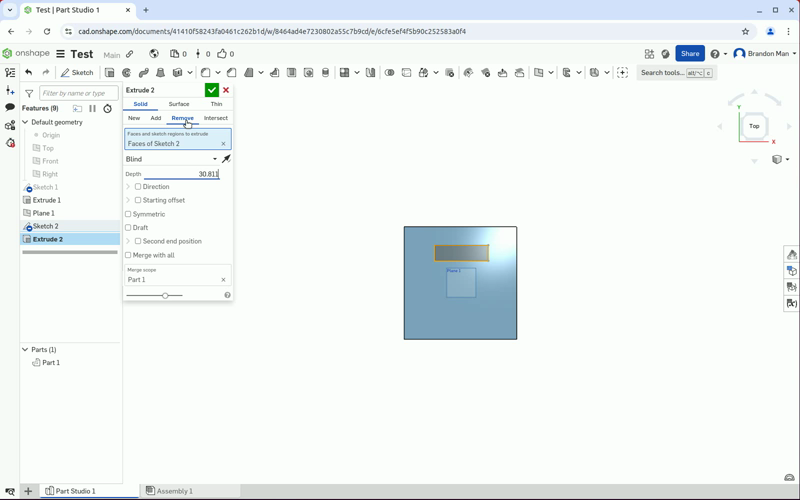
key(tab, 6)
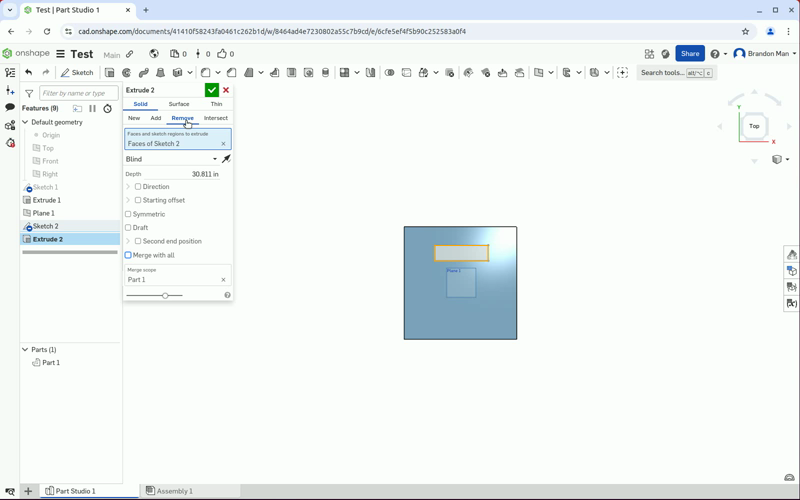
key(space)
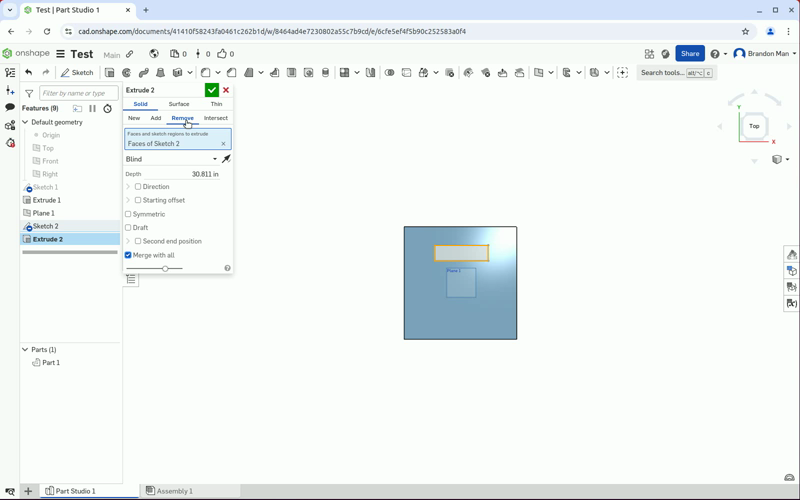
key(enter)
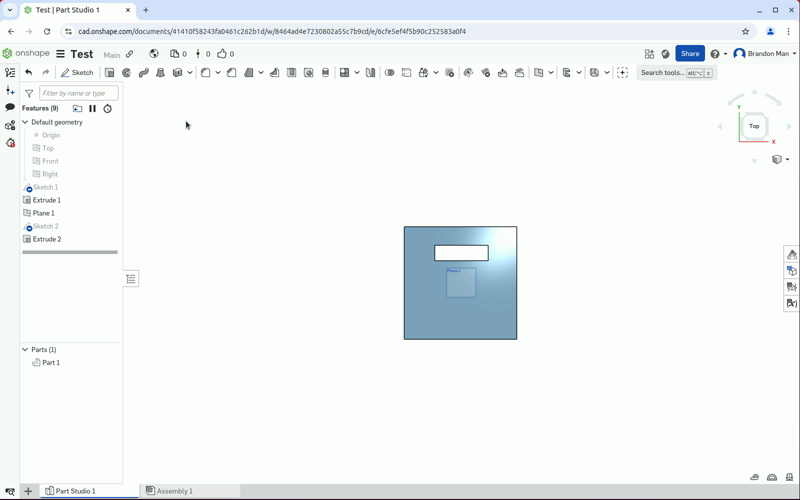
key(shift+h)
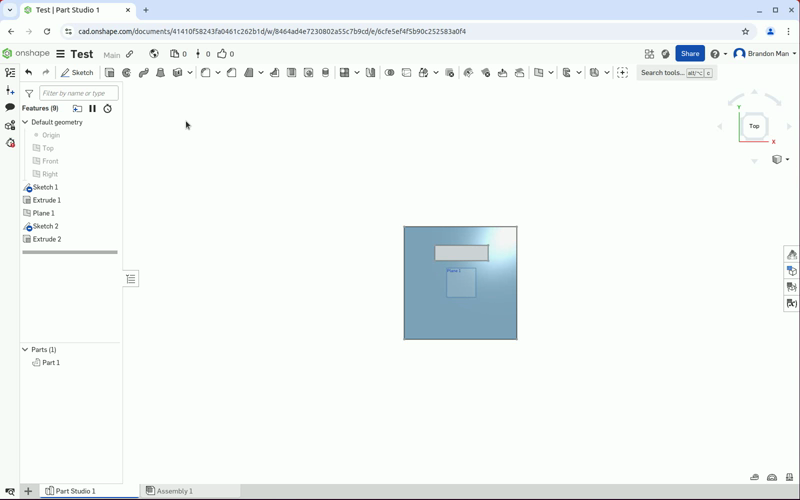
key(shift+h)
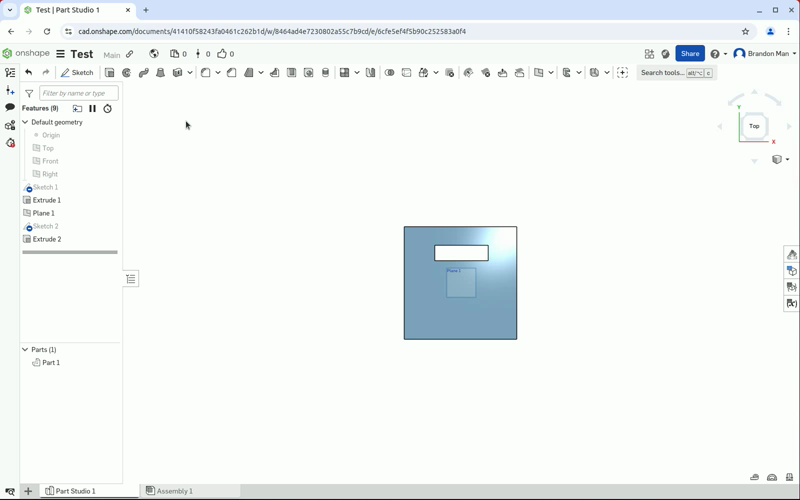
mouse_move(73, 189)
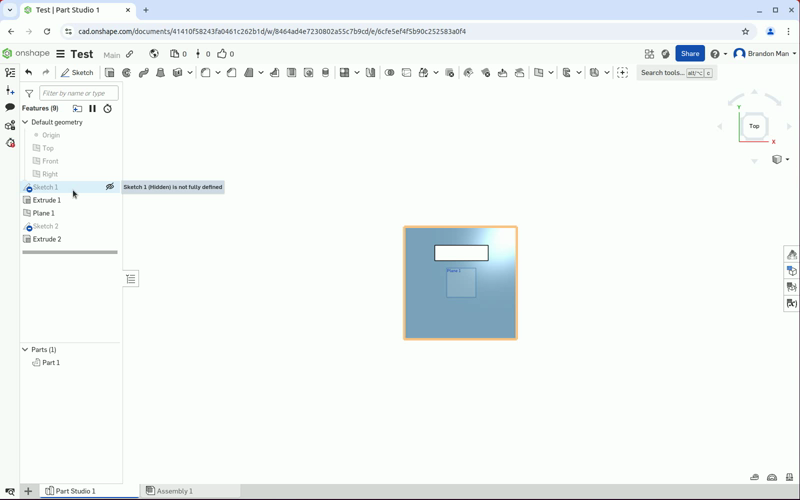
click(73, 189)
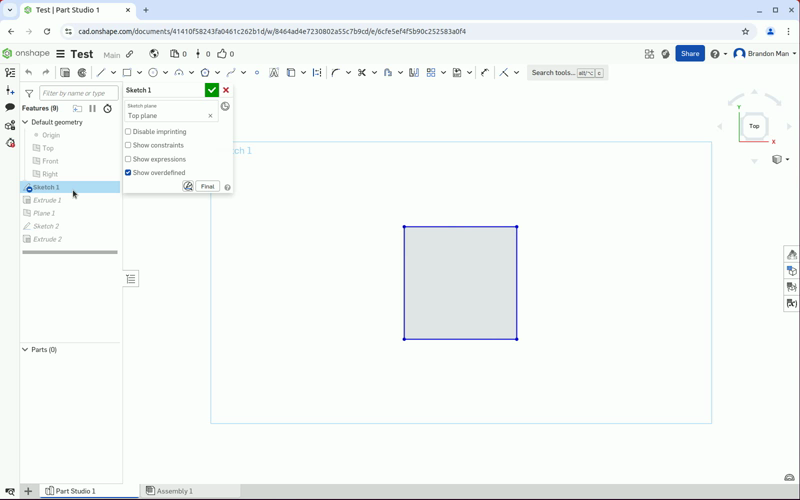
mouse_move(229, 92)
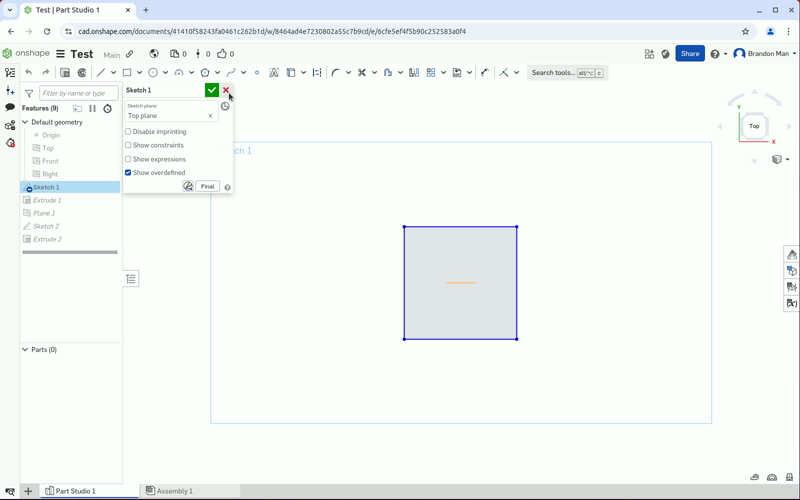
click(229, 92)
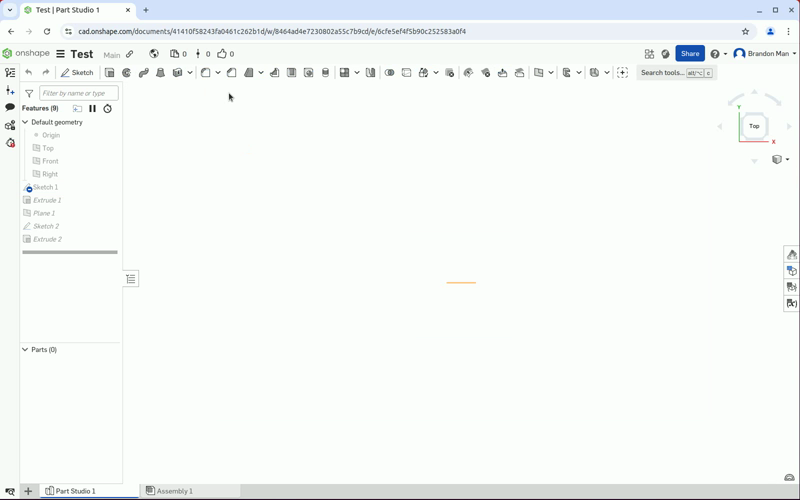
key(shift+s)
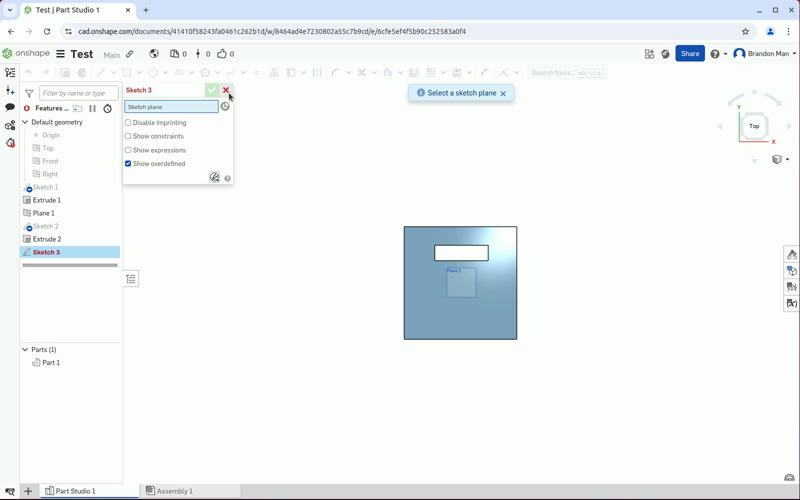
mouse_move(73, 215)
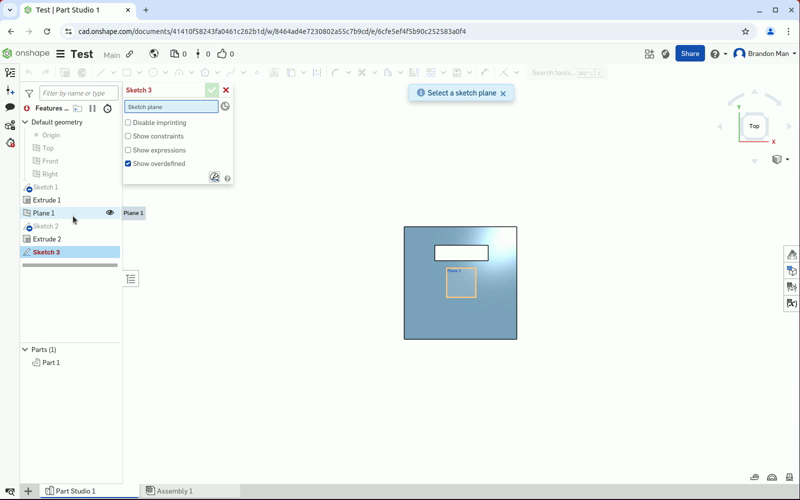
click(73, 215)
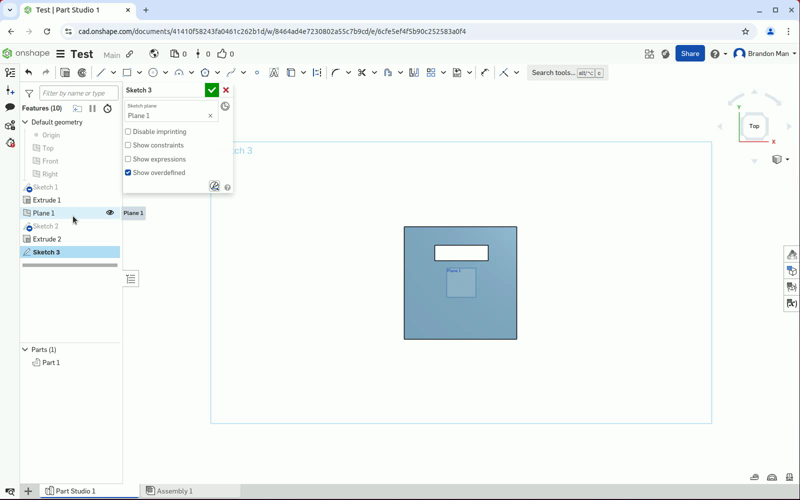
mouse_move(73, 352)
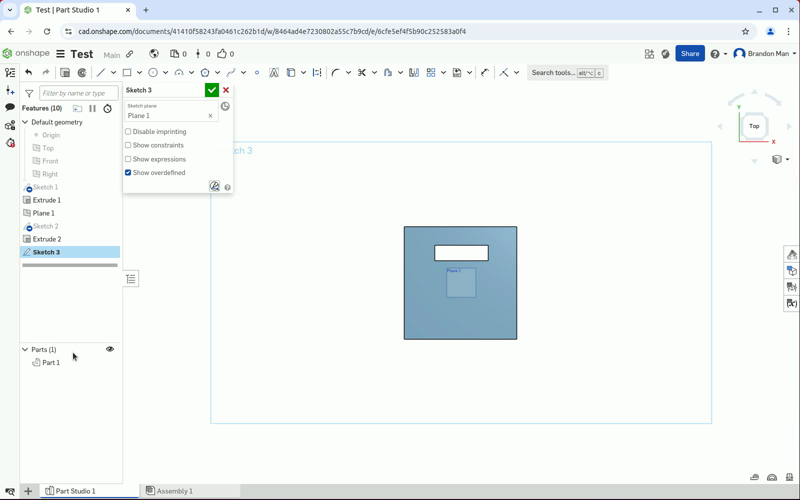
key(y)
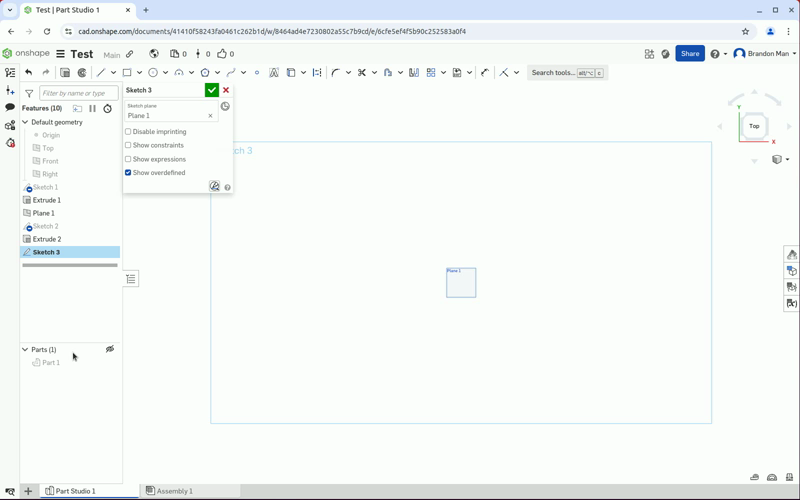
key(l)
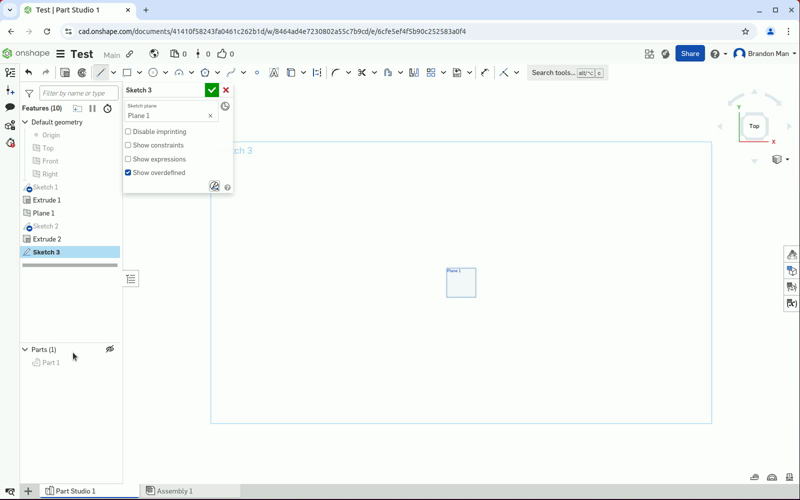
key_down(shift)
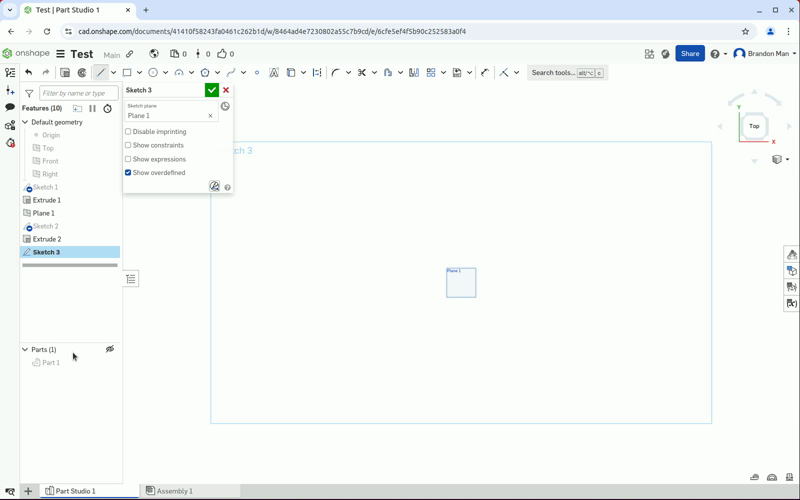
mouse_move(434, 320)
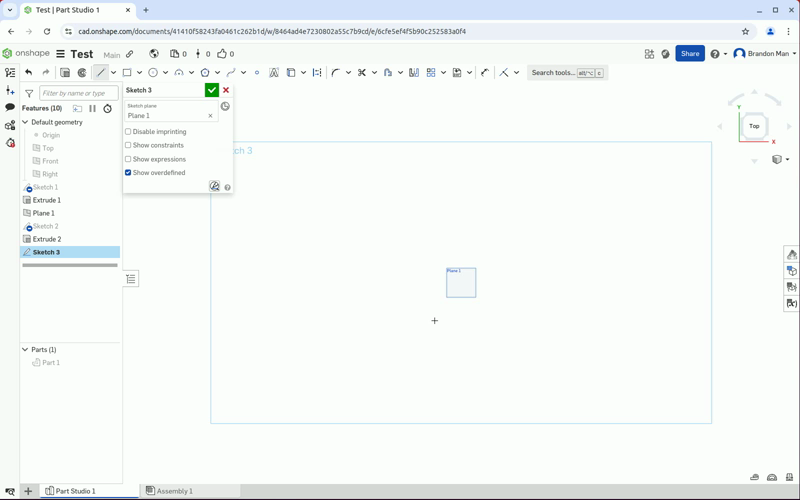
click(434, 320)
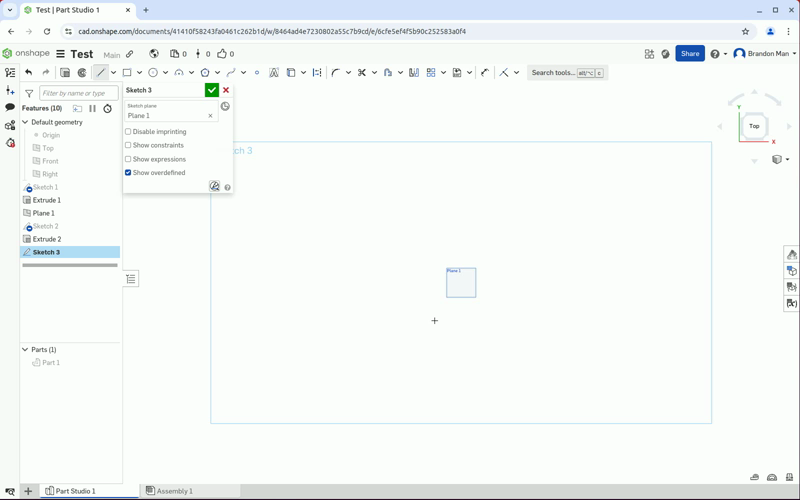
key_up(shift)
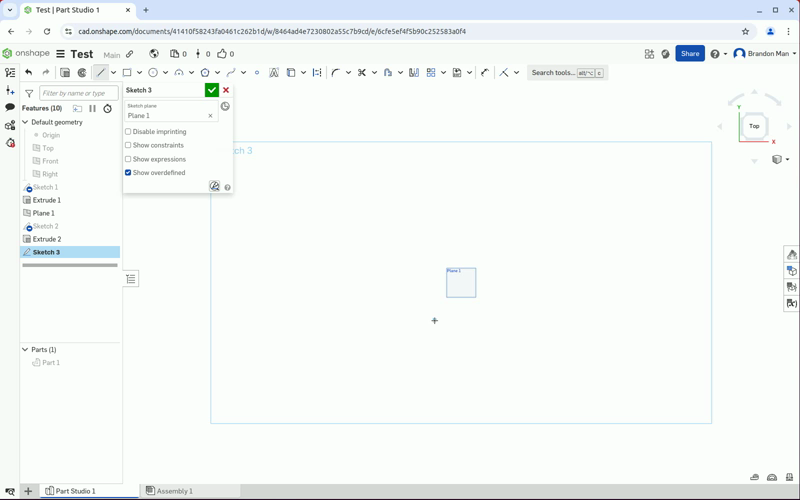
key_down(shift)
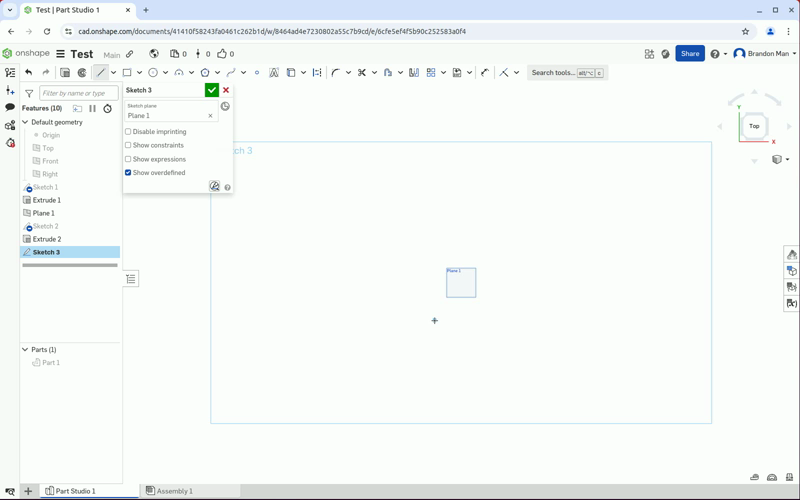
mouse_move(464, 320)
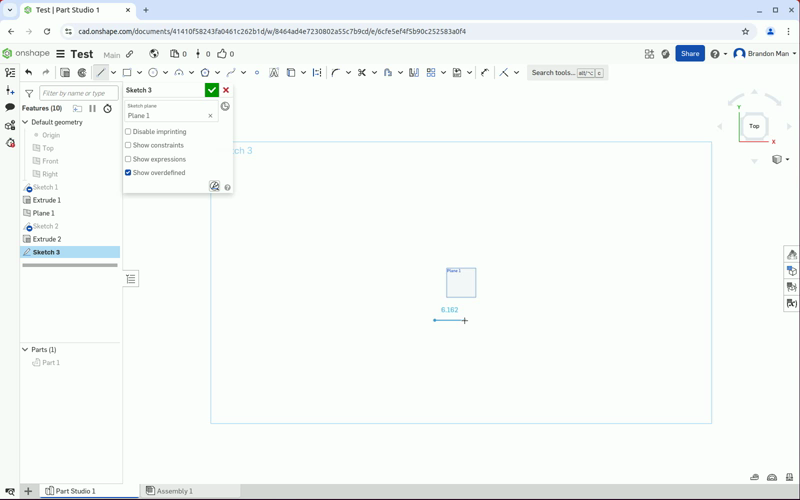
mouse_move(488, 320)
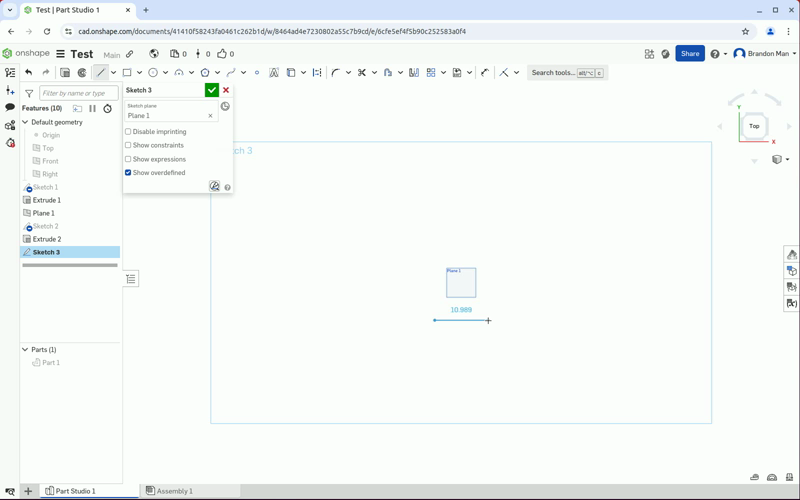
click(488, 320)
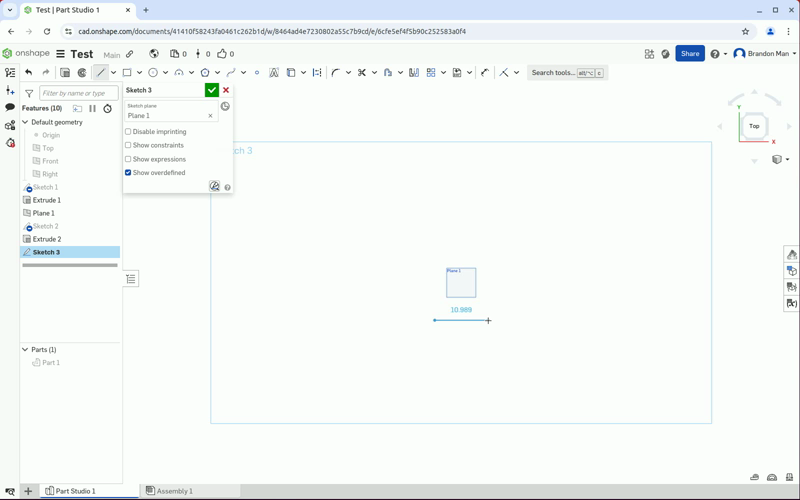
key_up(shift)
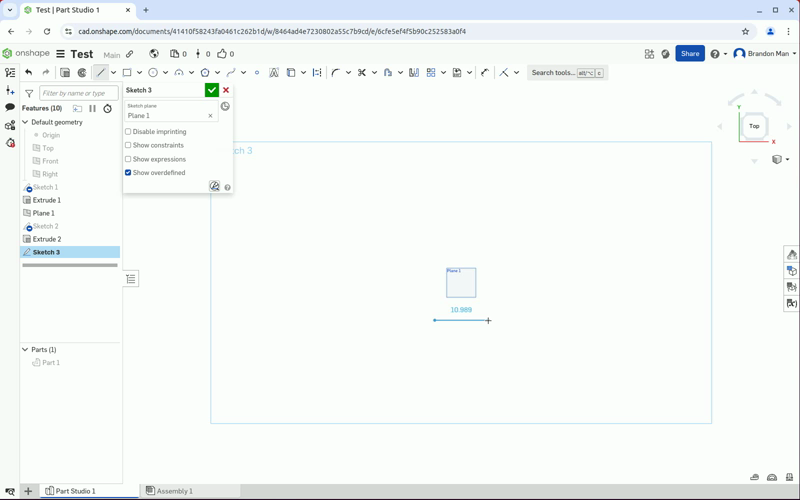
key_down(shift)
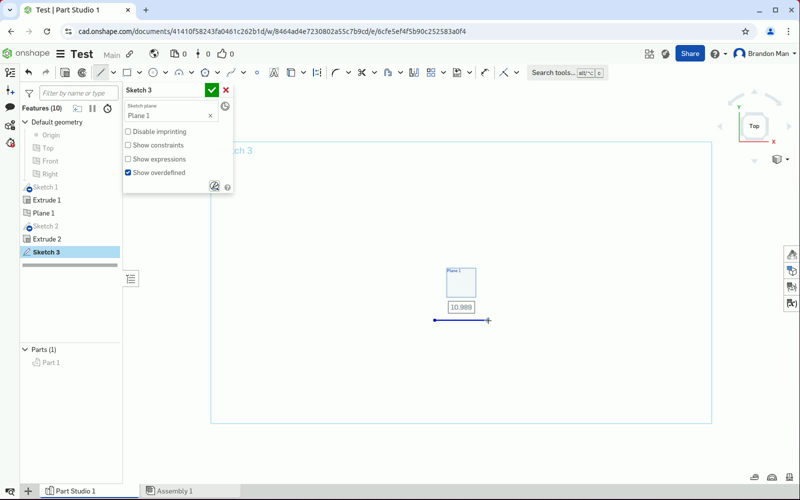
mouse_move(518, 320)
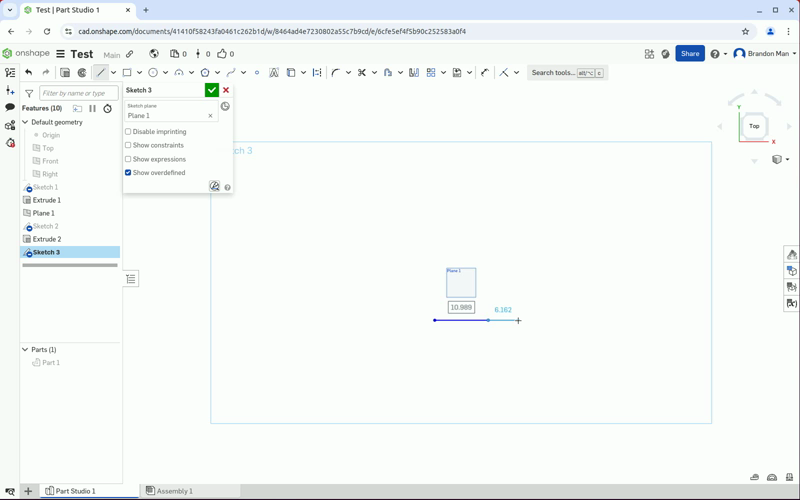
mouse_move(488, 305)
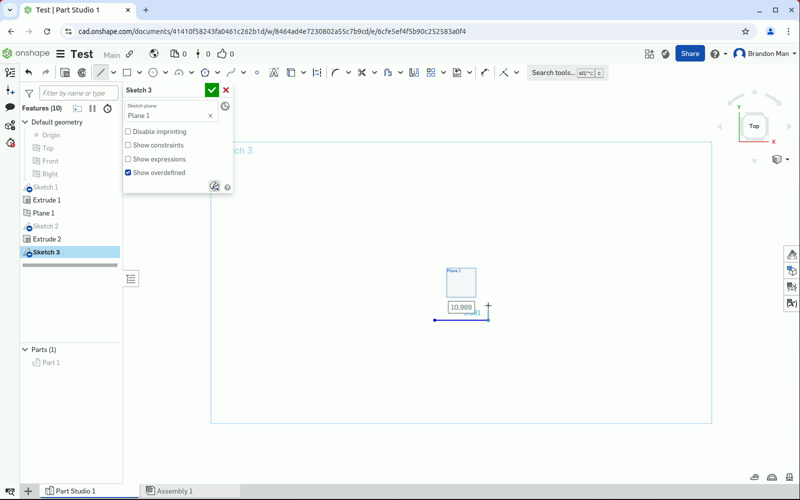
click(488, 305)
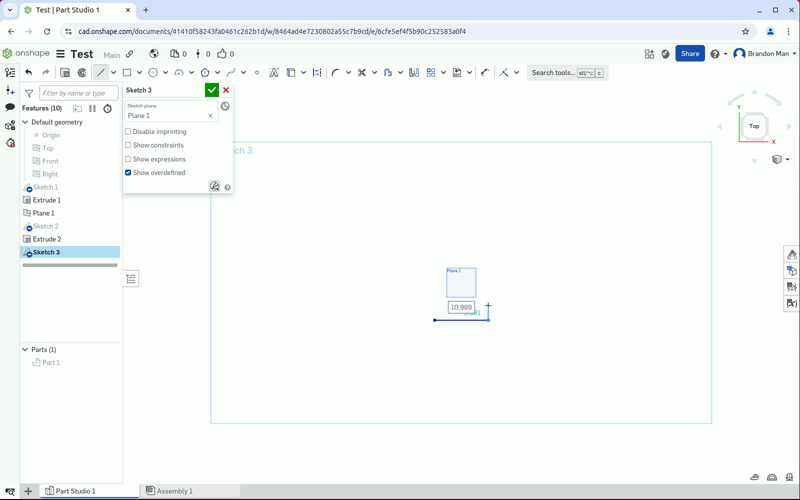
key_up(shift)
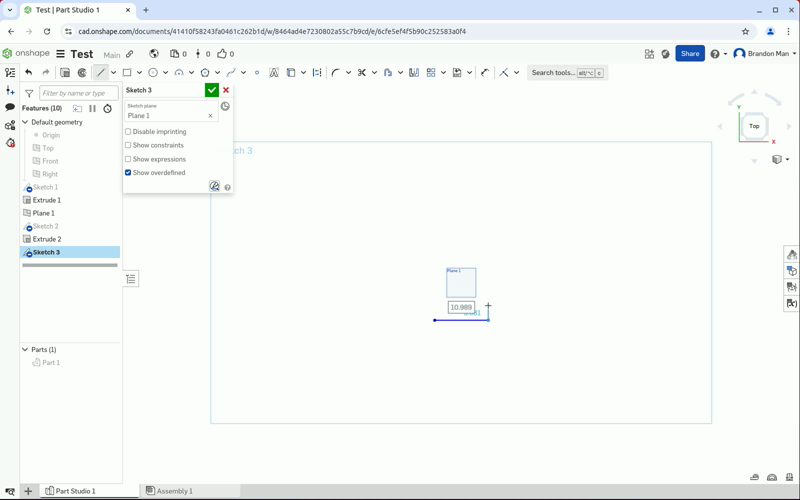
key_down(shift)
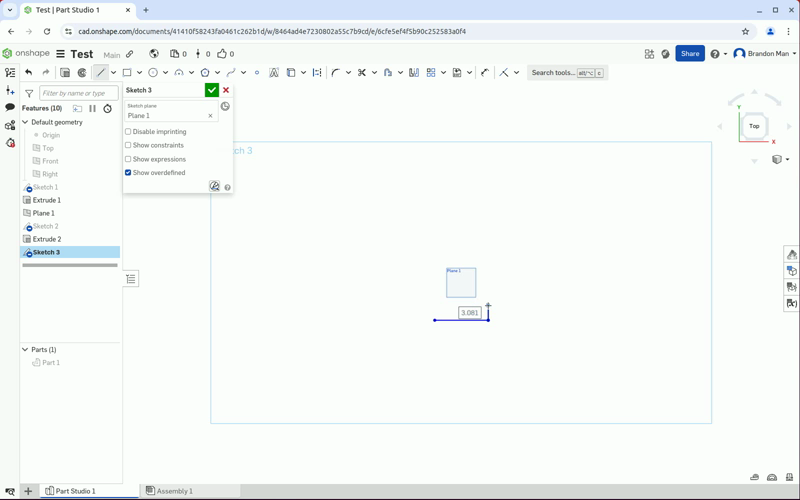
mouse_move(518, 305)
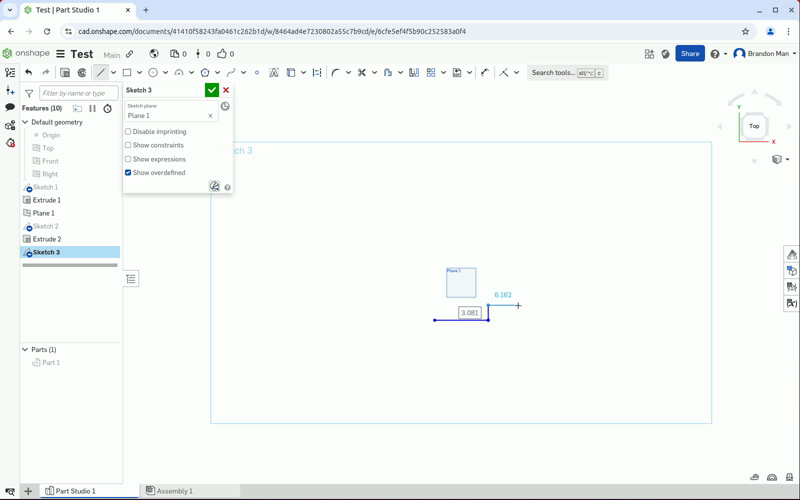
mouse_move(434, 305)
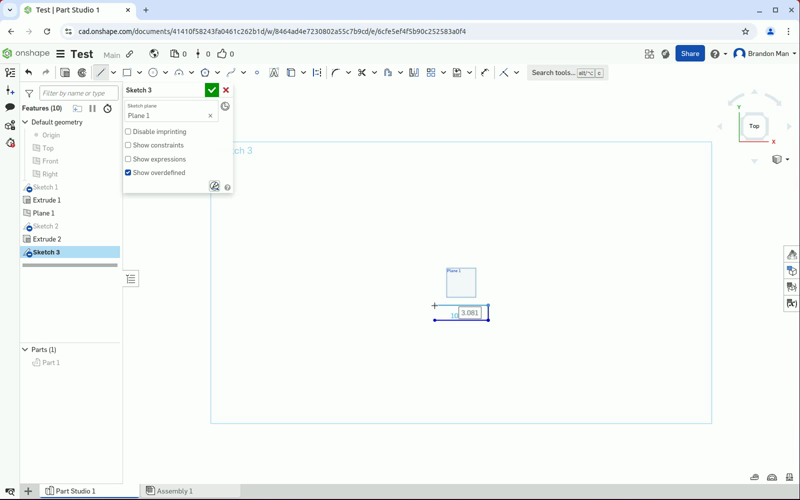
click(434, 305)
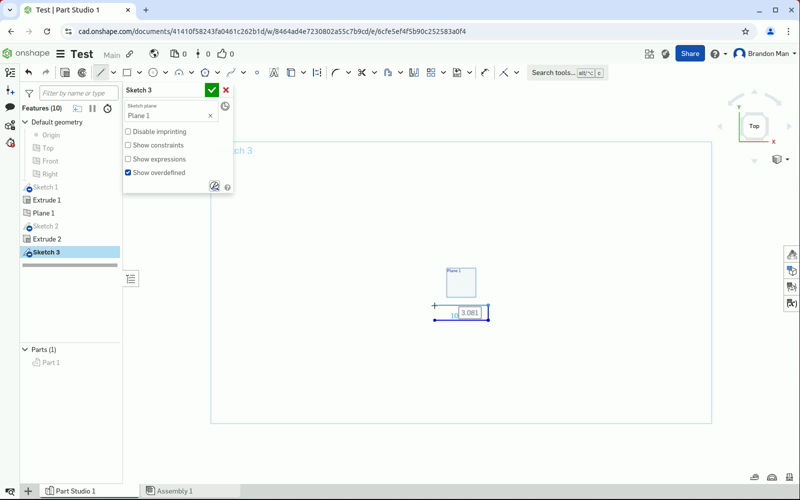
key_up(shift)
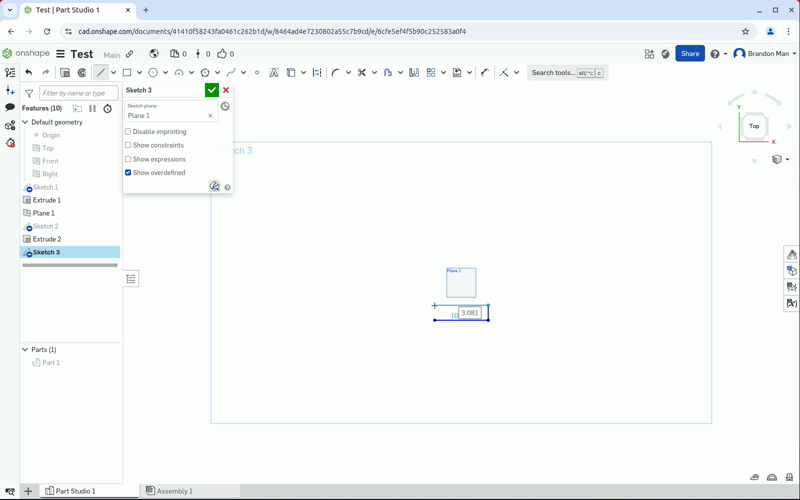
mouse_move(464, 305)
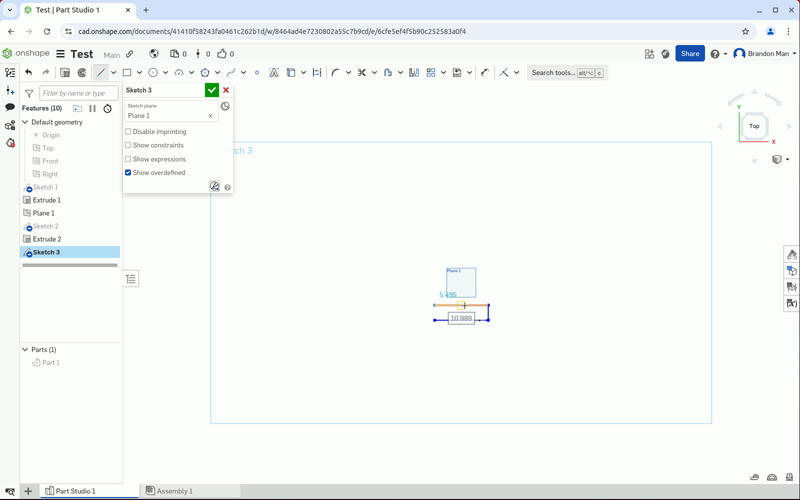
key_down(shift)
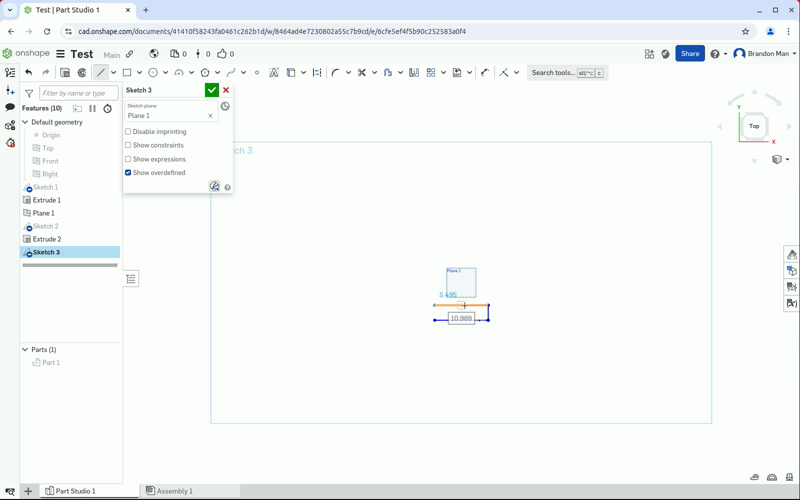
mouse_move(434, 320)
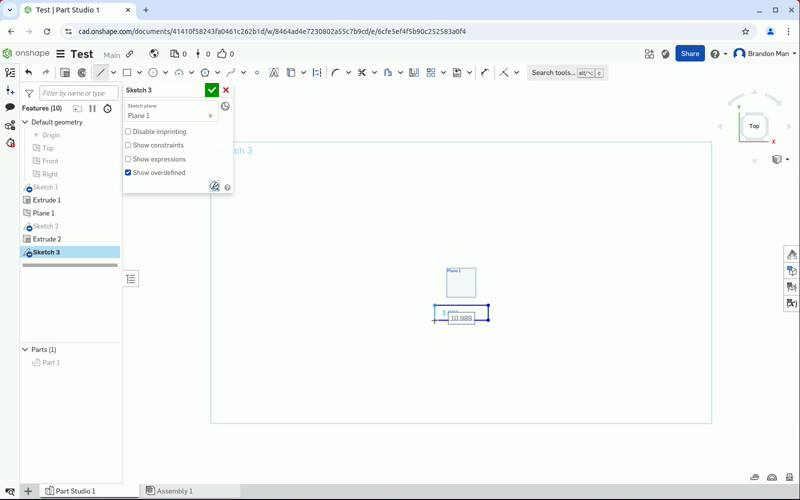
key_up(shift)
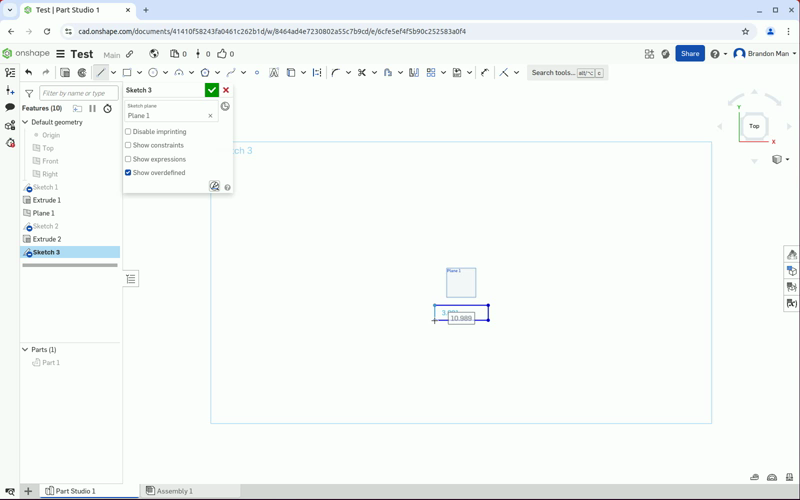
click(434, 320)
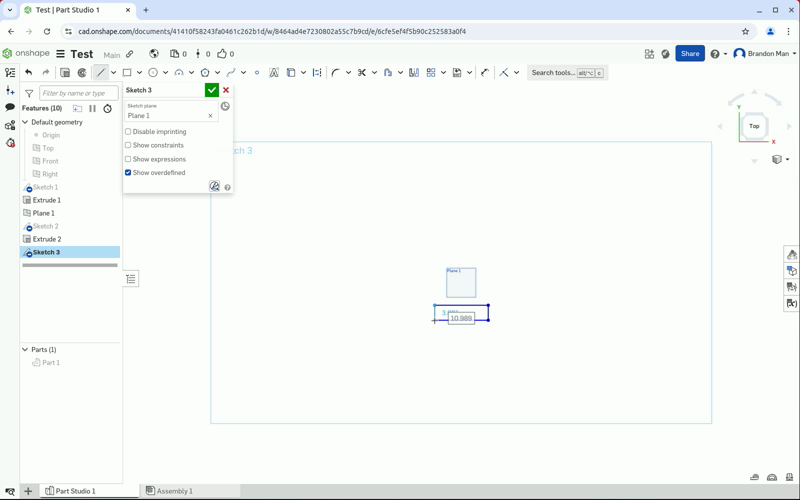
key(esc)
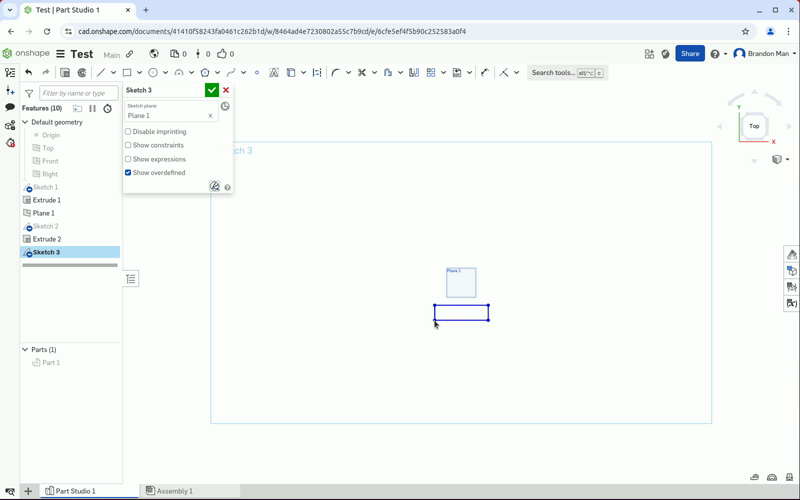
mouse_move(452, 311)
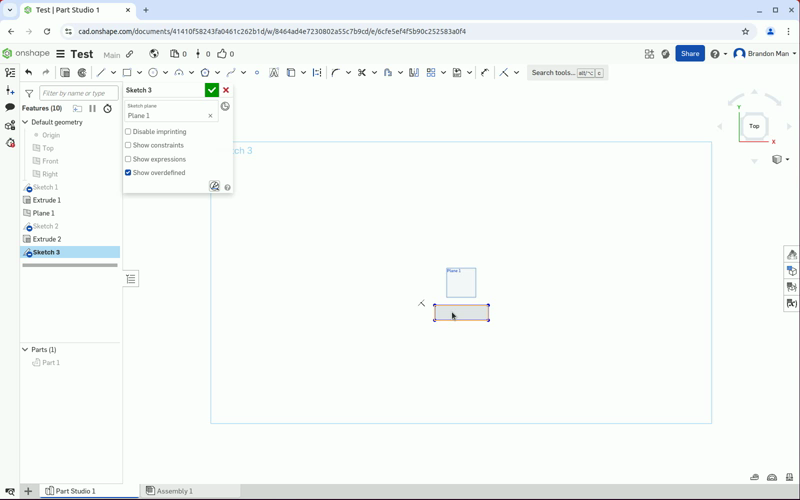
scroll(6)
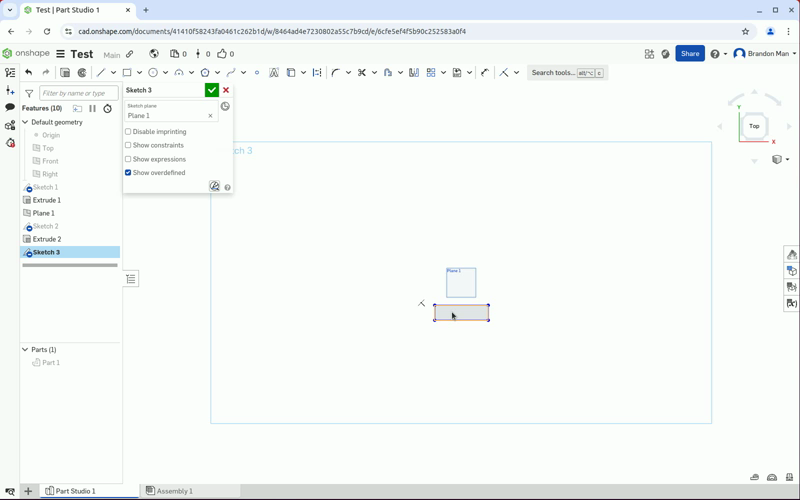
scroll(6)
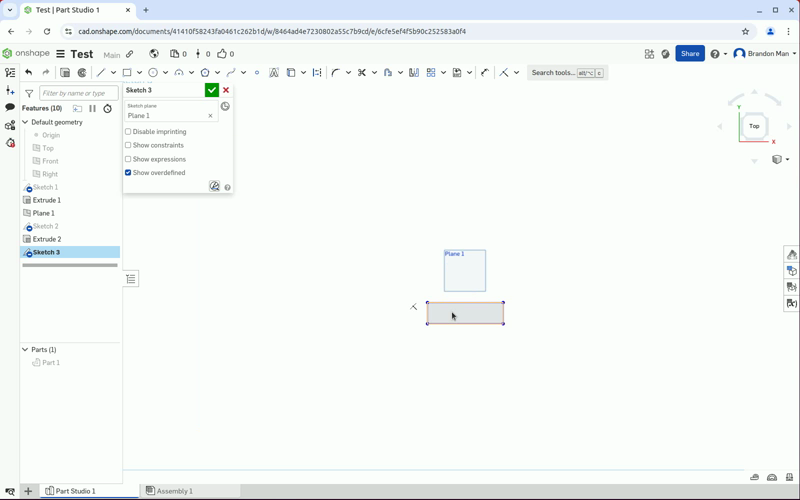
scroll(6)
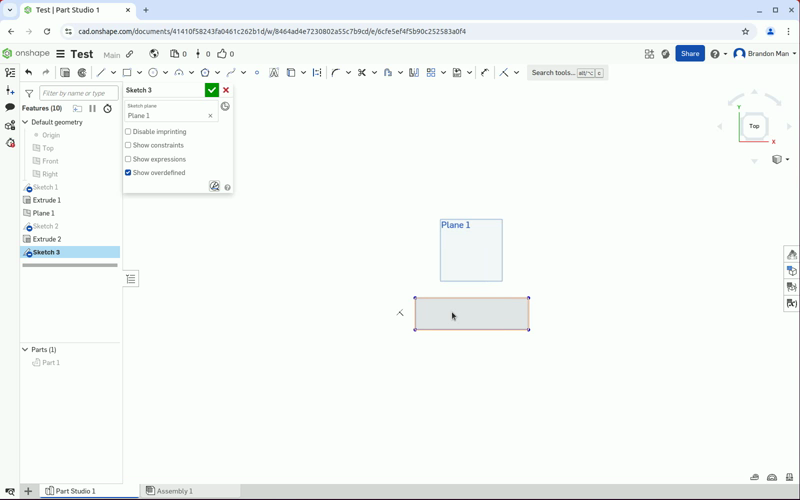
scroll(6)
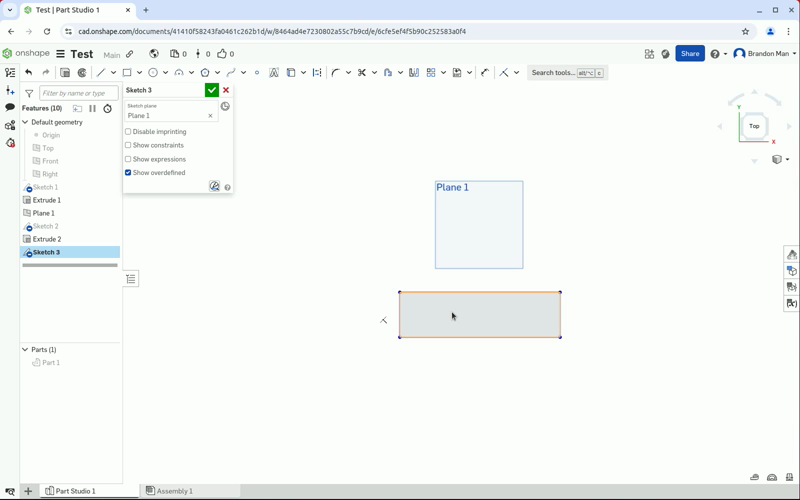
scroll(6)
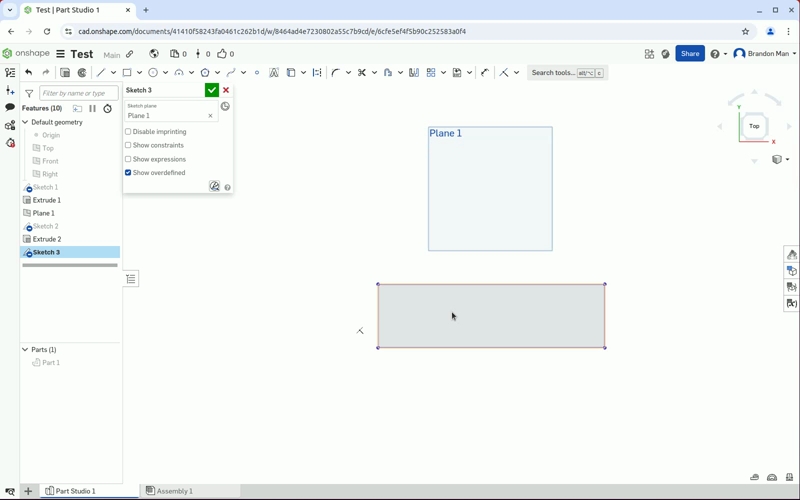
scroll(6)
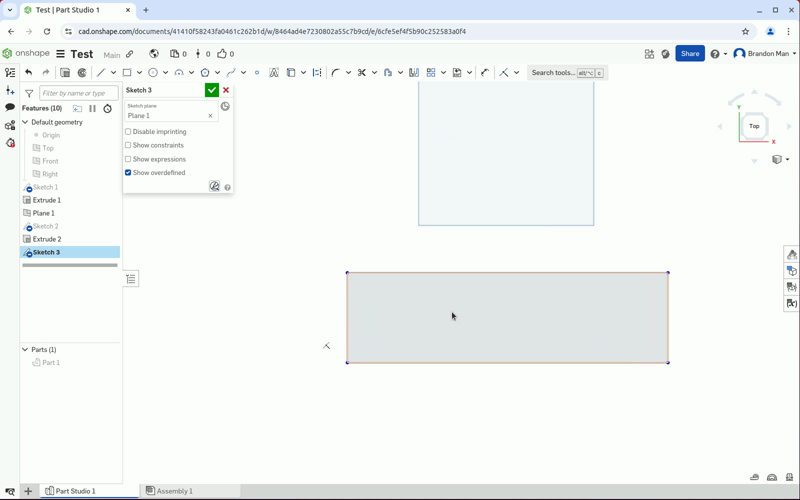
scroll(6)
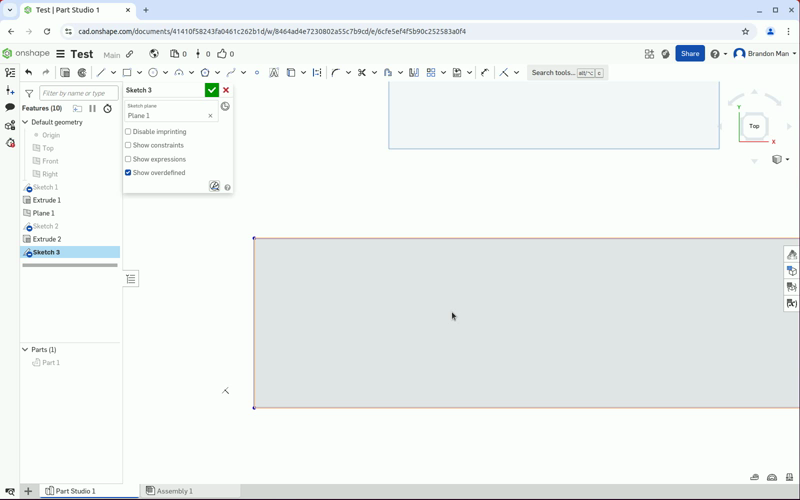
click(452, 311)
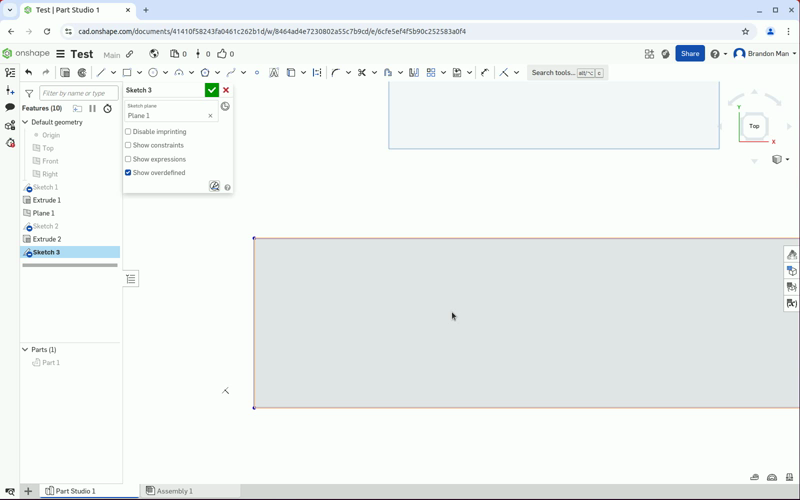
scroll(-6)
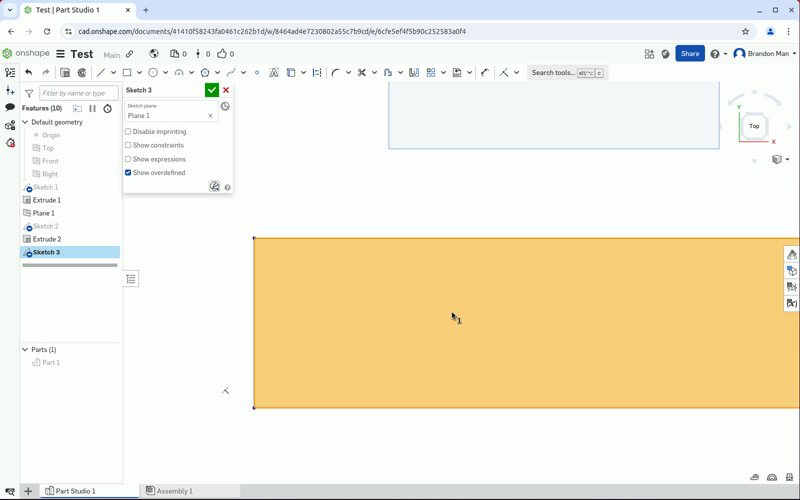
scroll(-6)
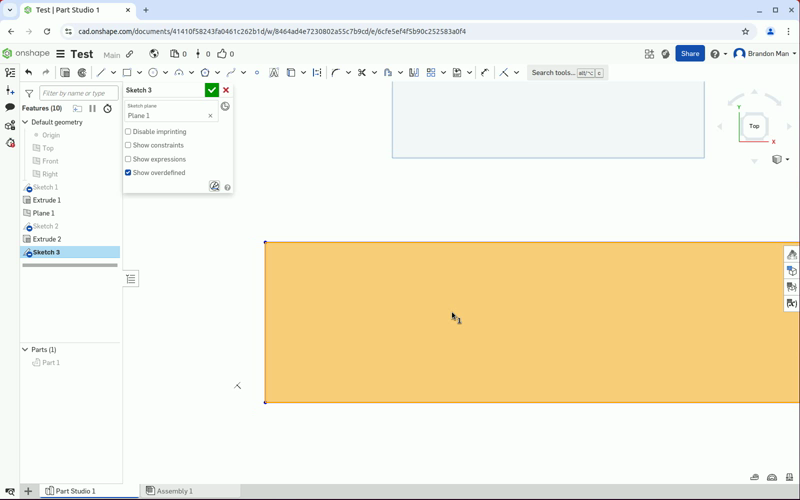
scroll(-6)
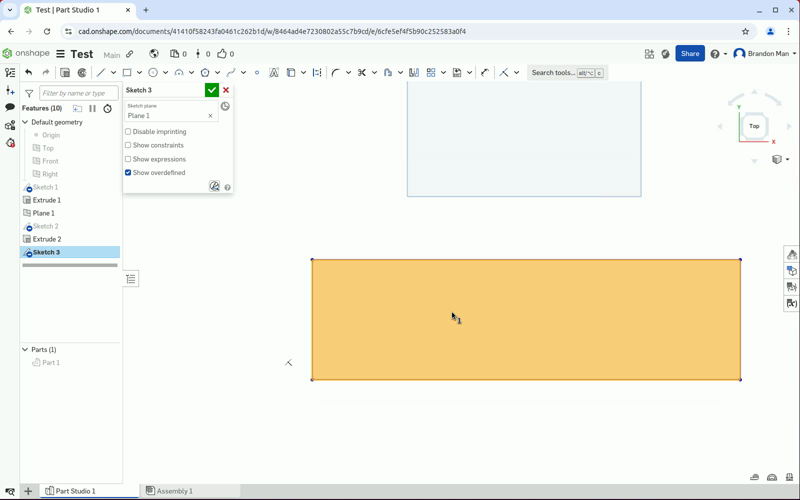
scroll(-6)
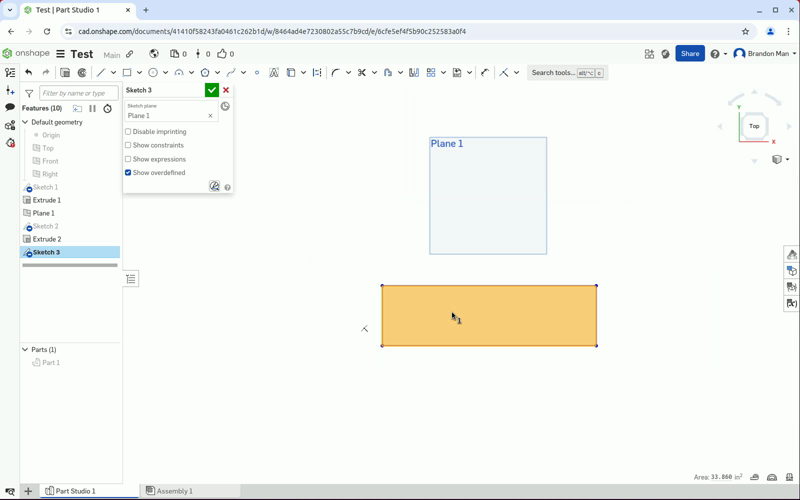
scroll(-6)
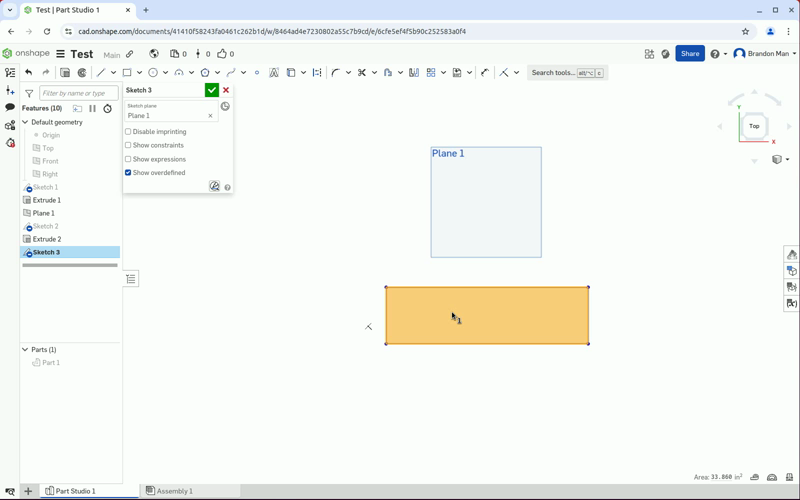
scroll(-6)
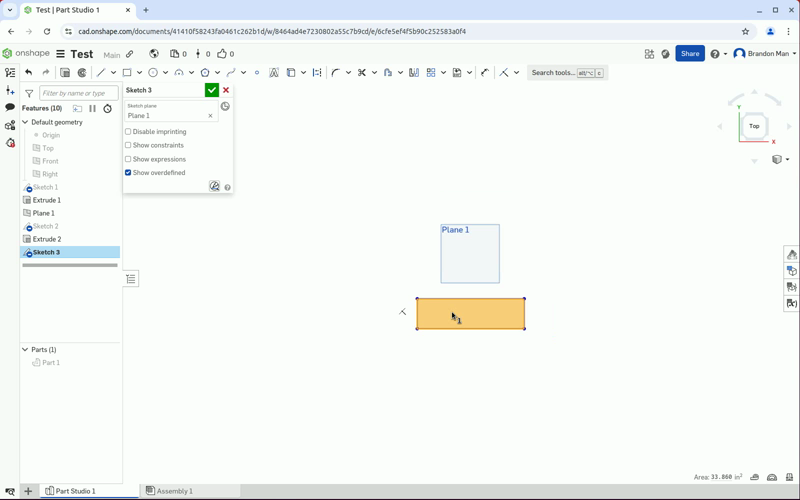
scroll(-6)
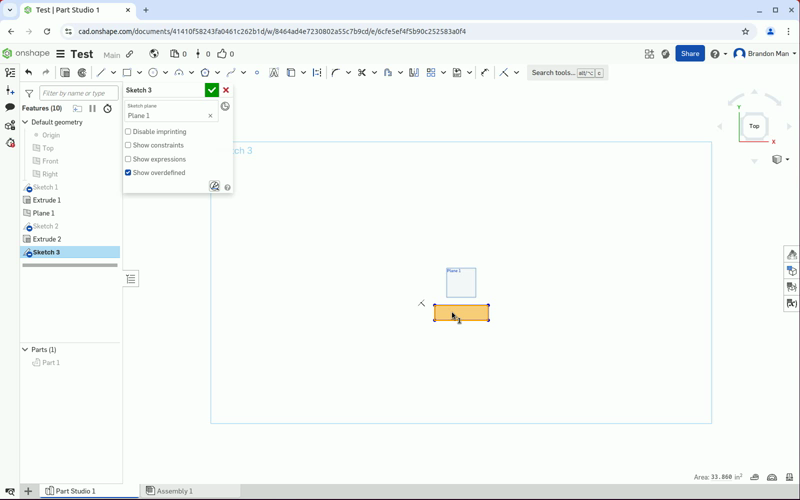
mouse_move(73, 352)
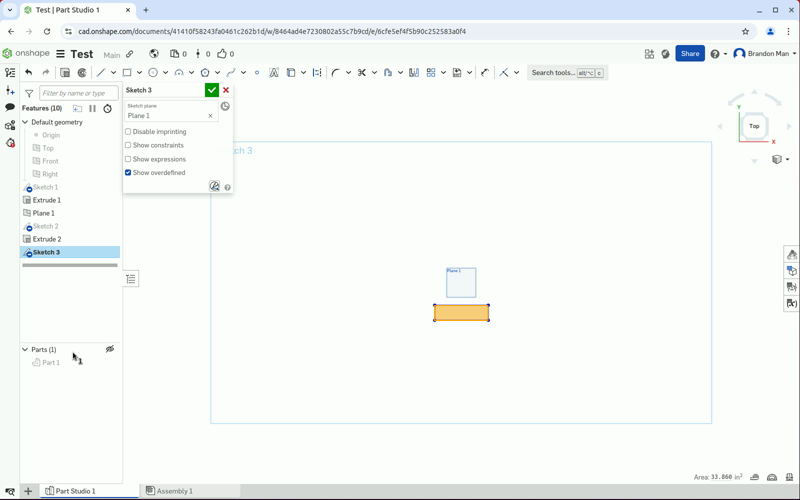
key(shift+y)
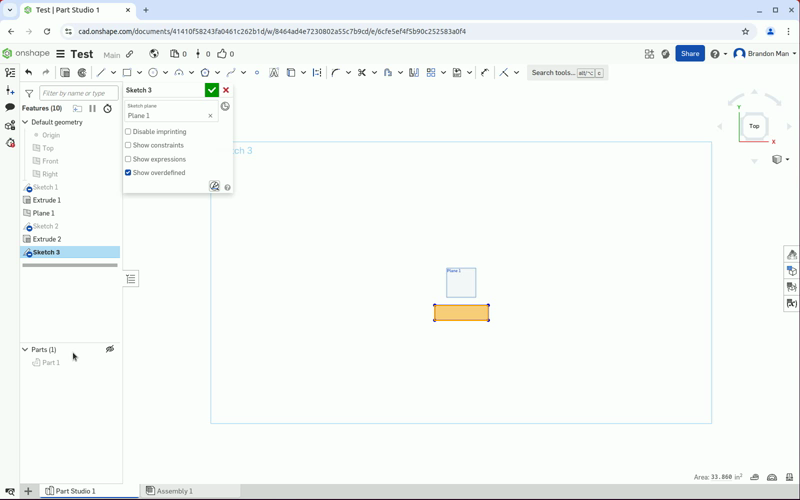
key(shift+e)
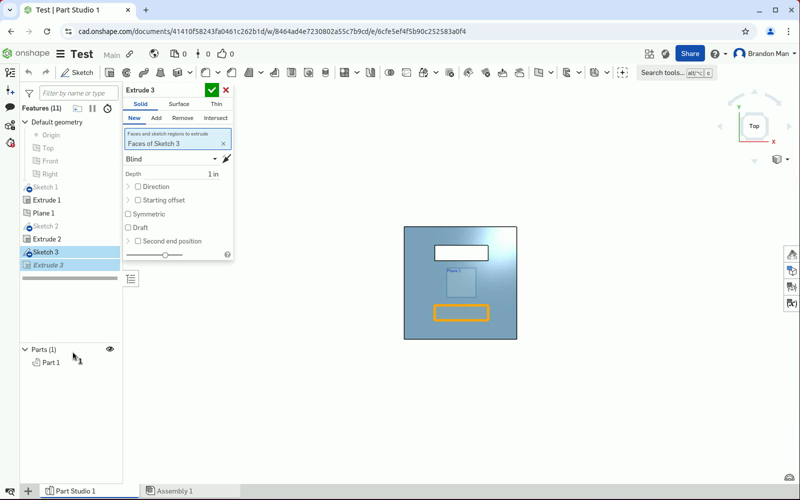
mouse_move(143, 106)
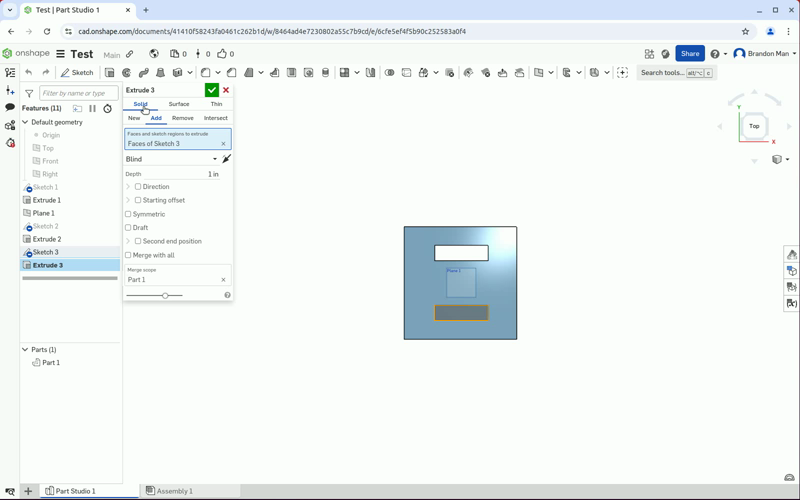
click(143, 106)
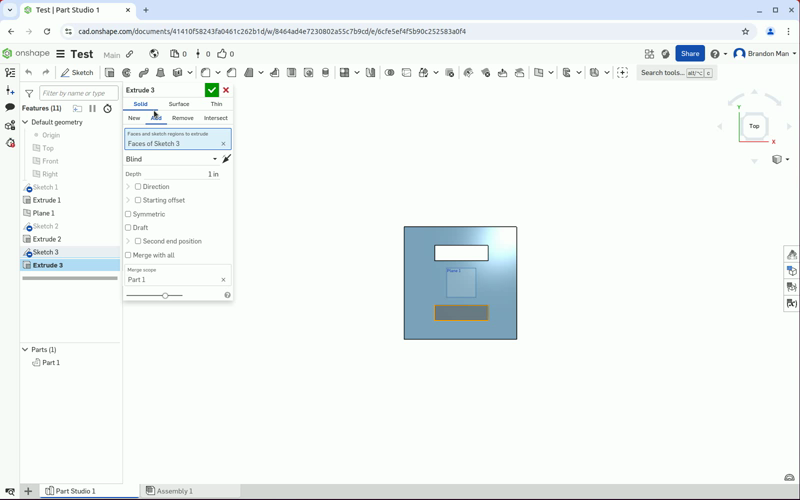
mouse_move(186, 120)
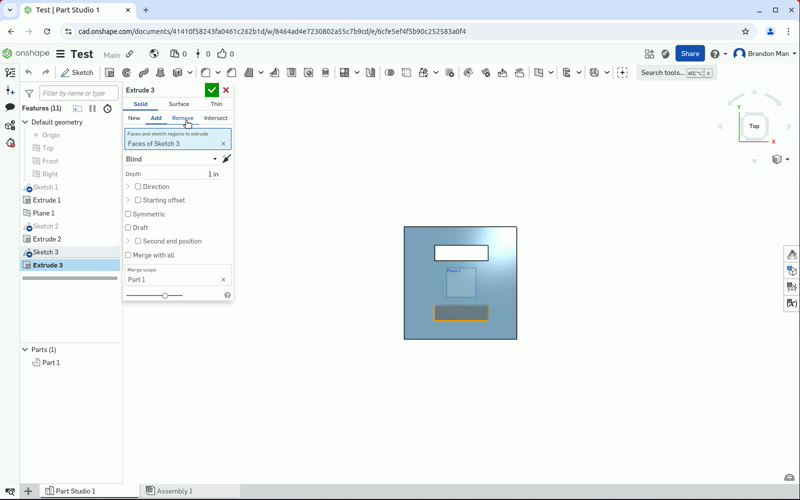
click(186, 120)
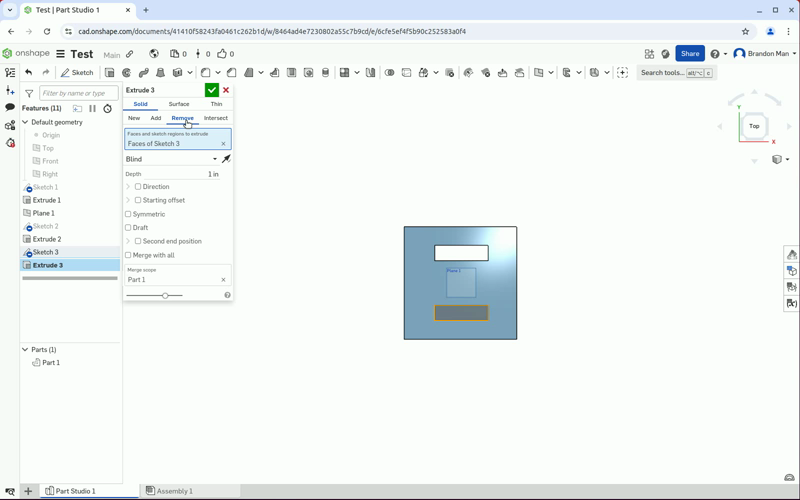
key(tab, 4)
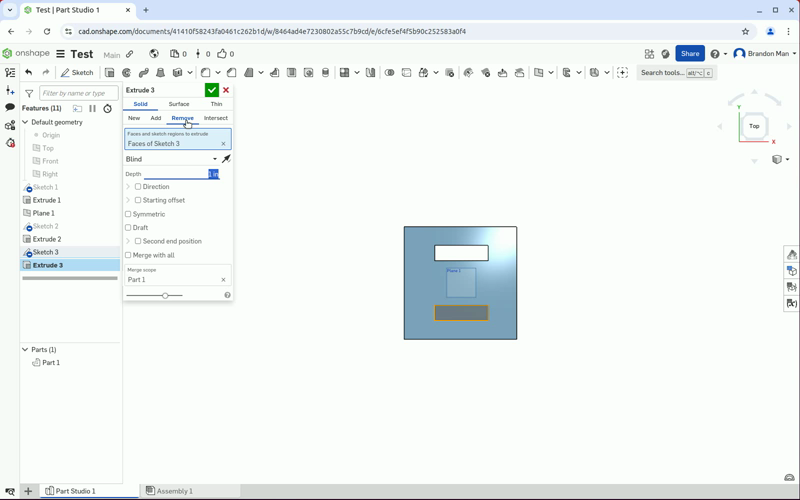
text(30.811)
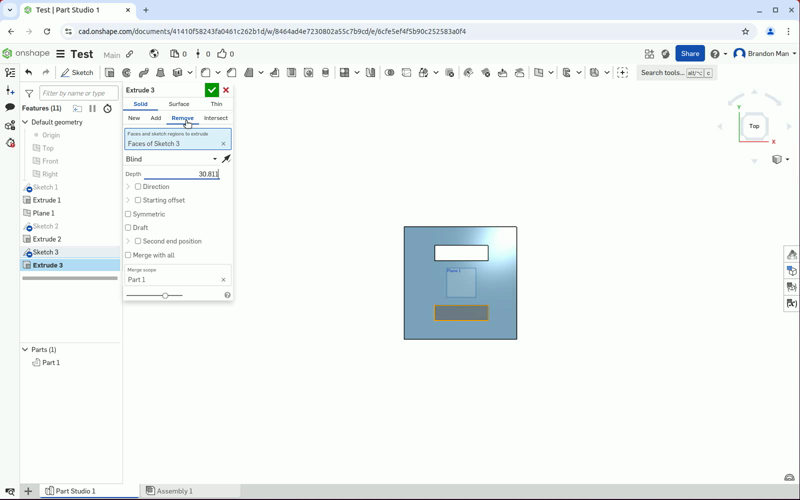
key(tab, 6)
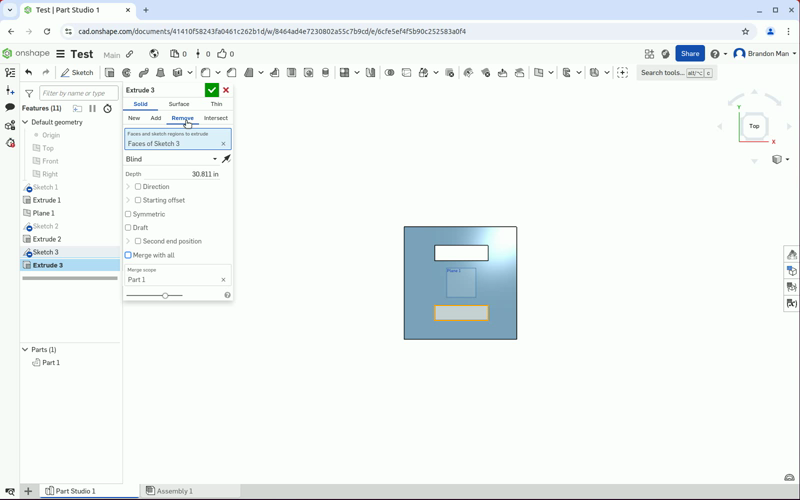
key(space)
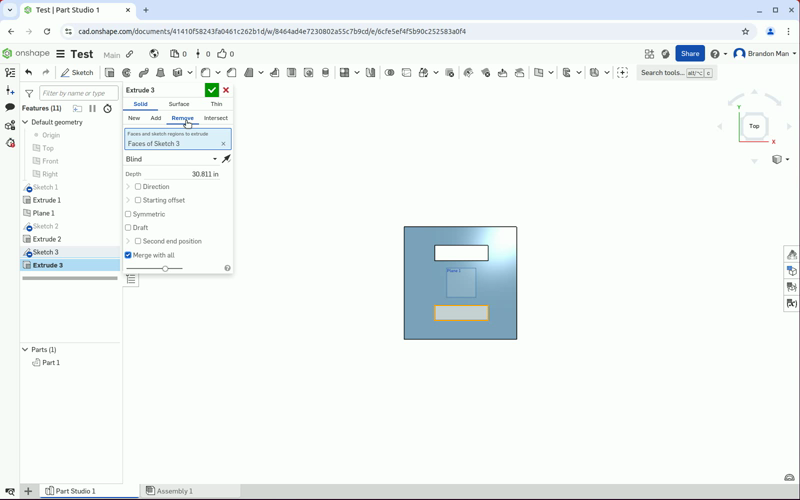
key(enter)
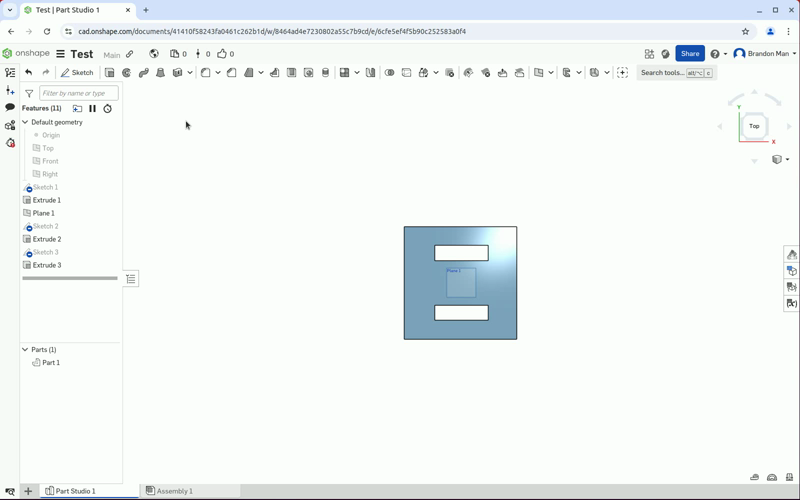
key(shift+h)
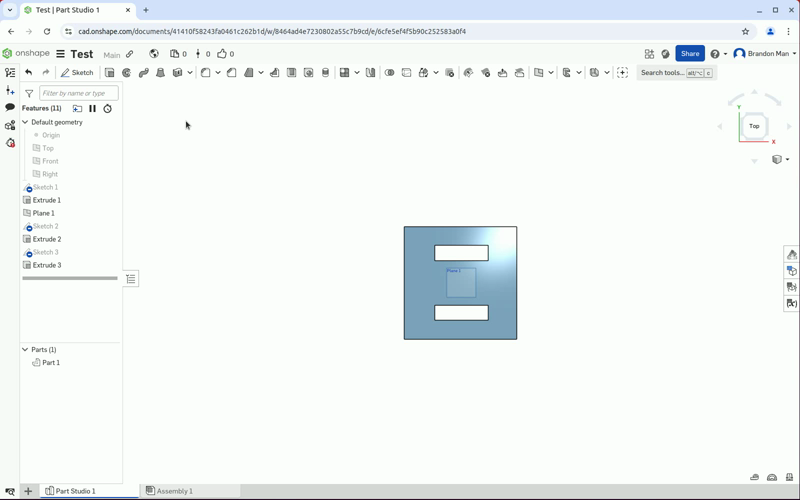
key(shift+h)
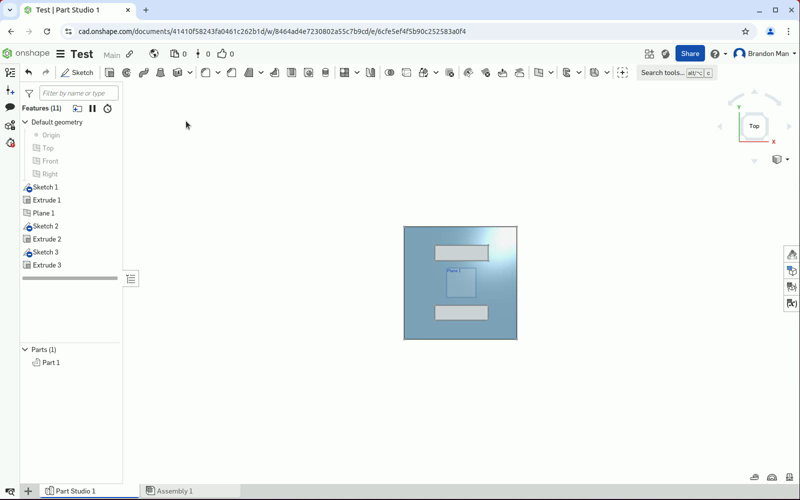
key(shift+7)
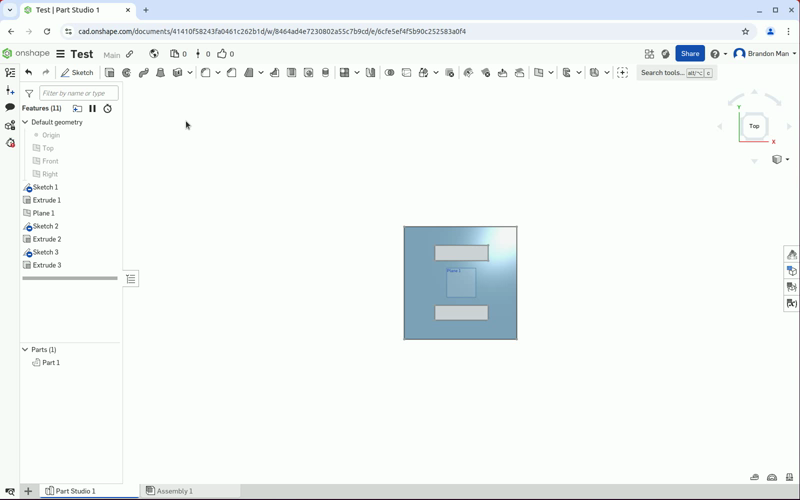
key(up, 3)
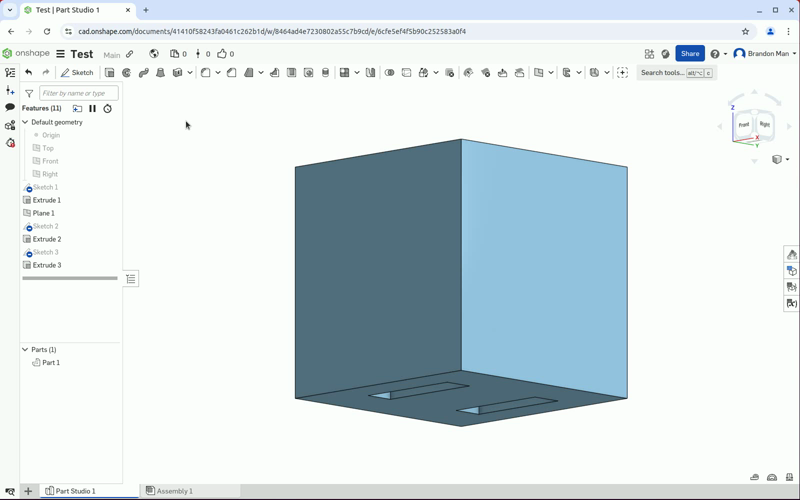
key(left, 3)
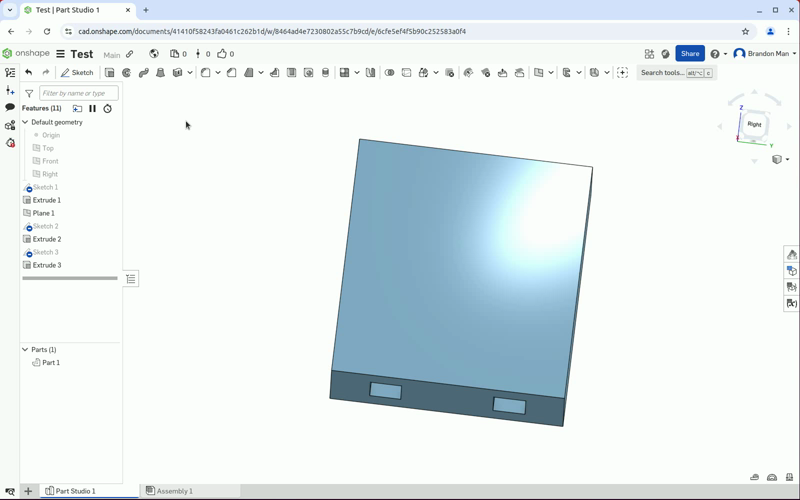
key(right, 3)
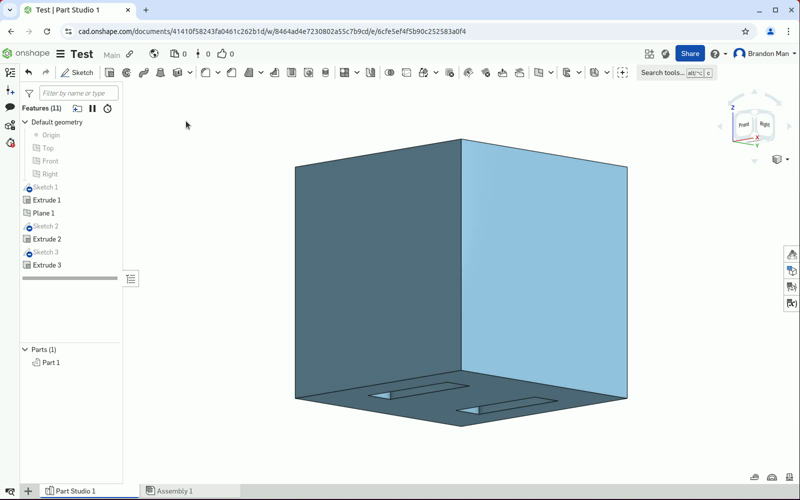
key(down, 3)
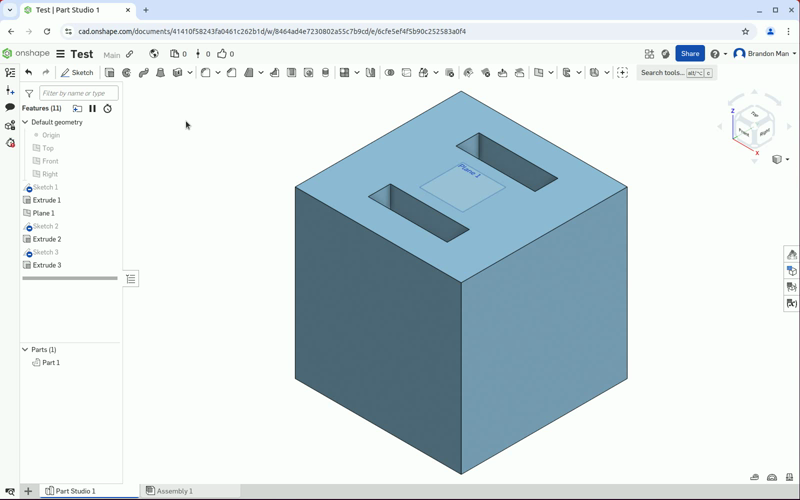
mouse_move(73, 189)
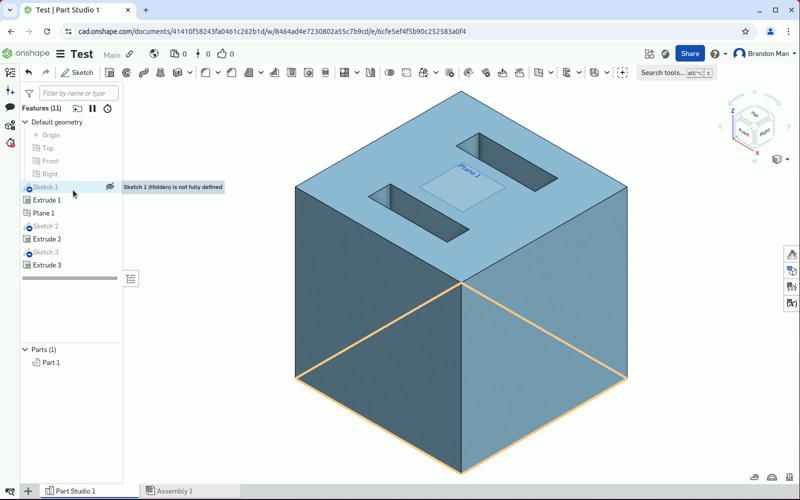
click(73, 189)